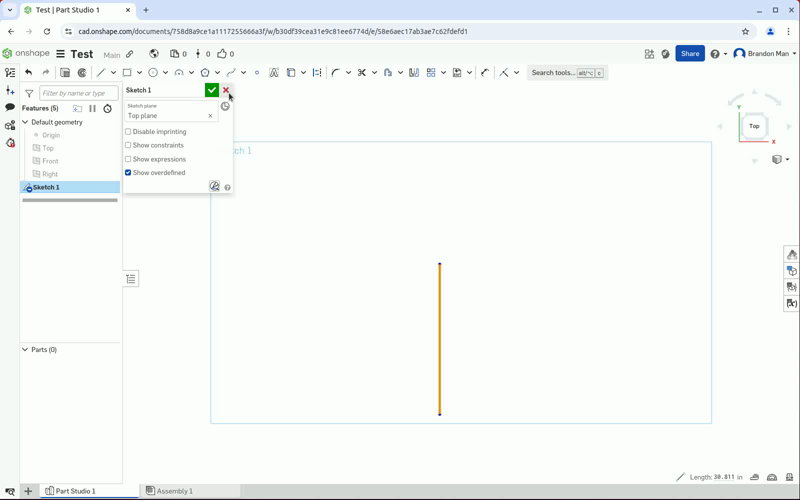
key(shift+h)
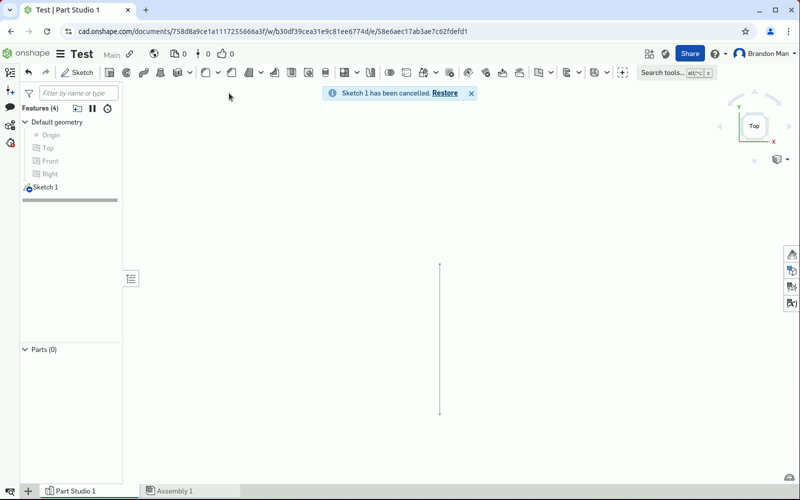
mouse_move(73, 352)
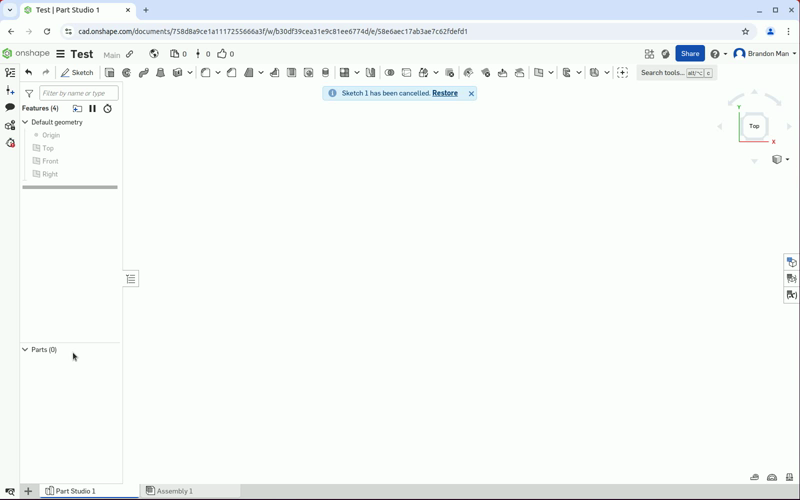
key(y)
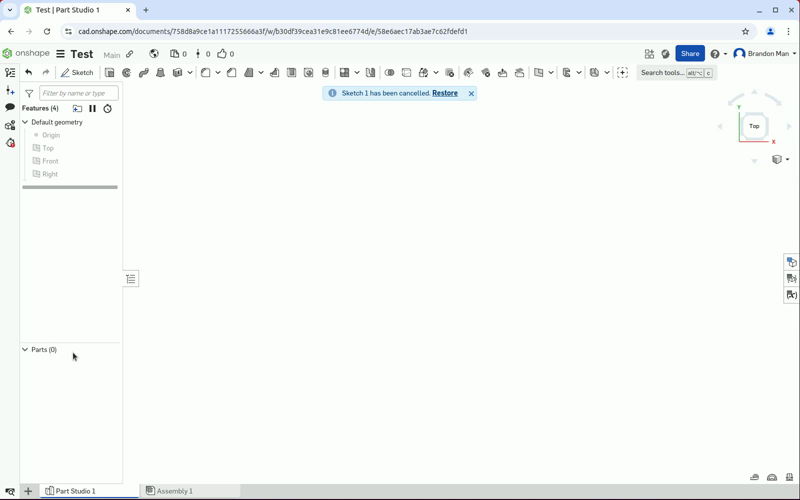
key(shift+p)
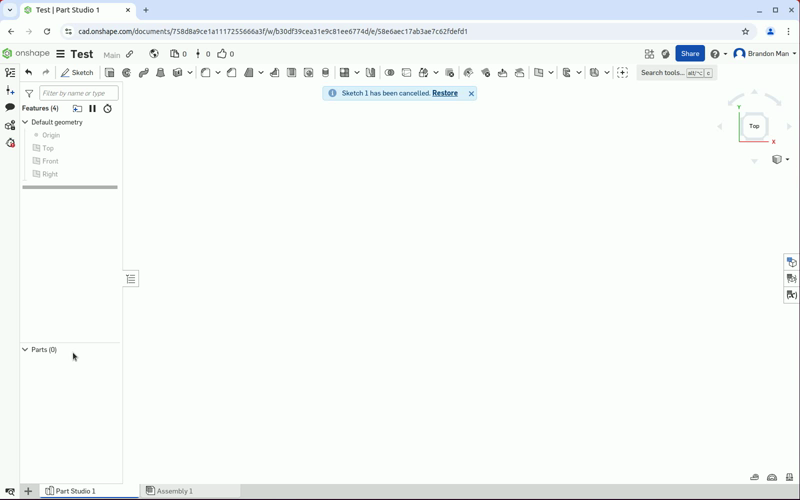
key(space)
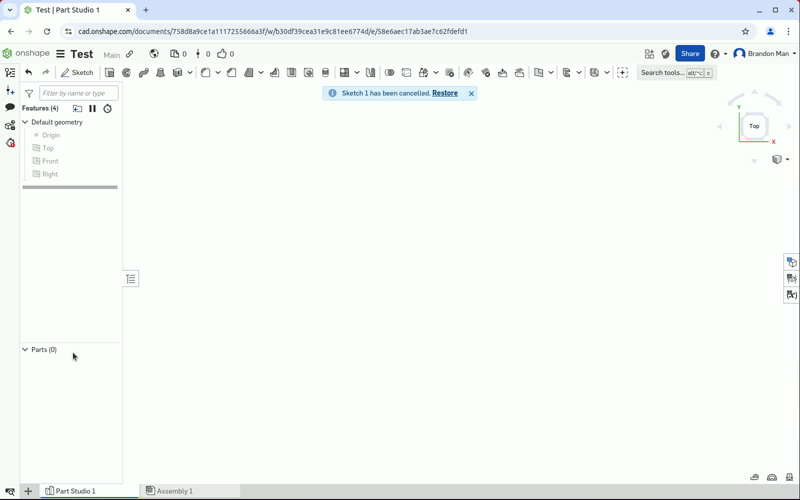
key_down(shift)
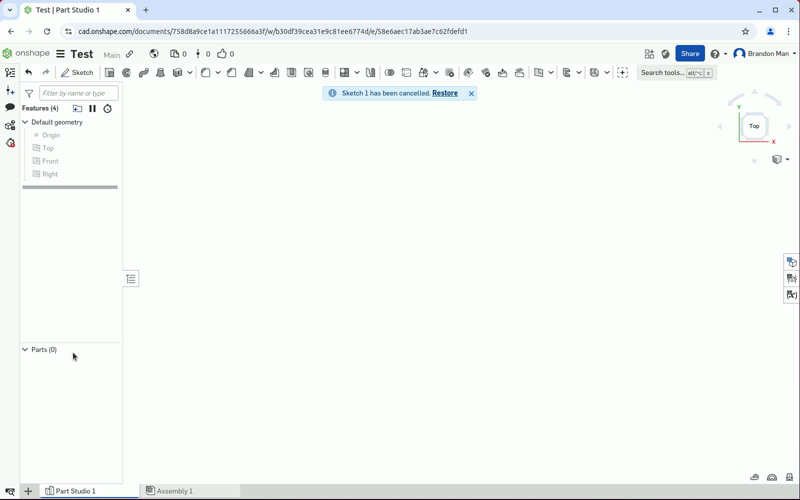
key(up)
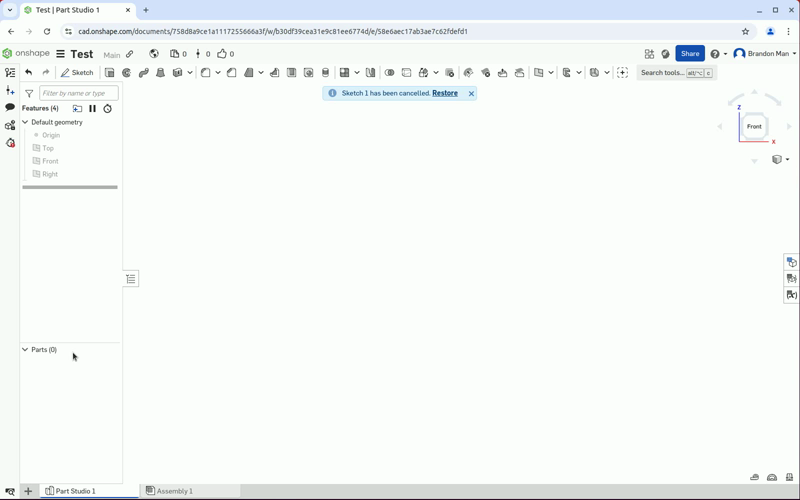
key_up(shift)
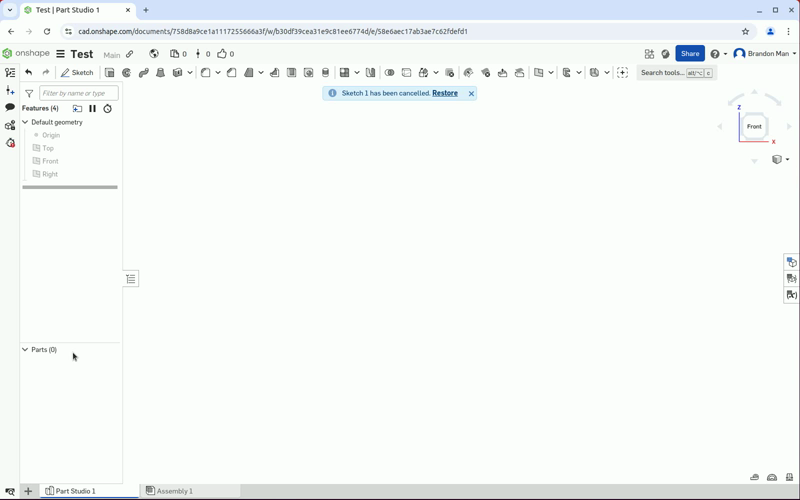
key(space)
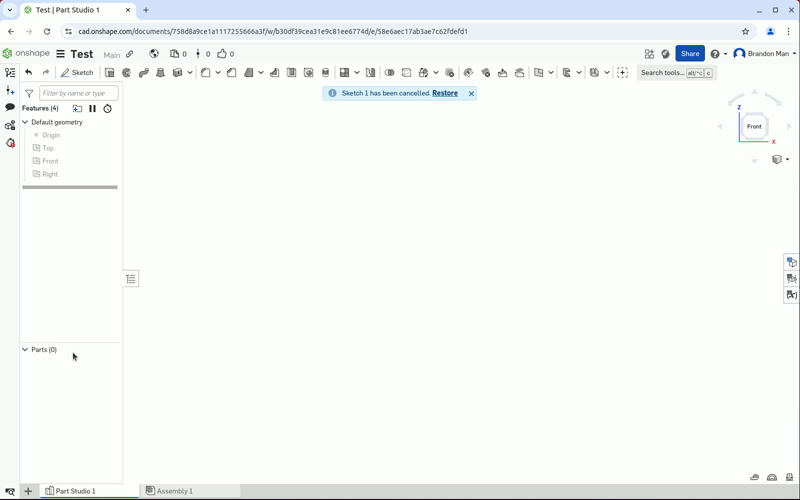
key_down(shift)
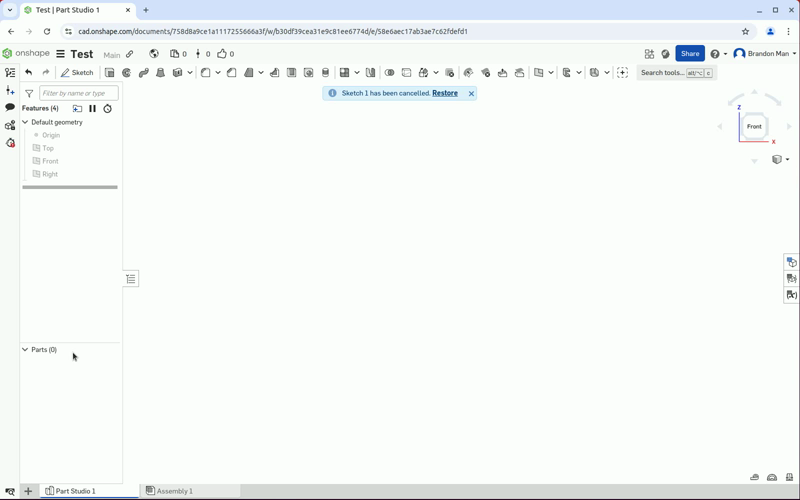
key(left)
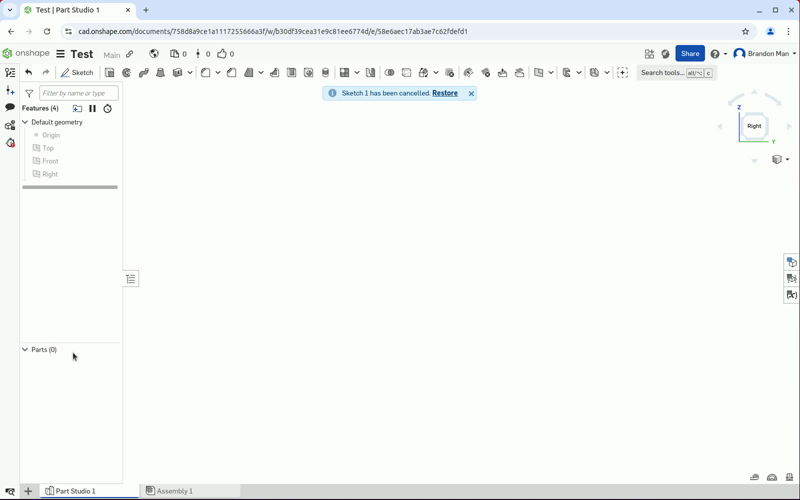
key_up(shift)
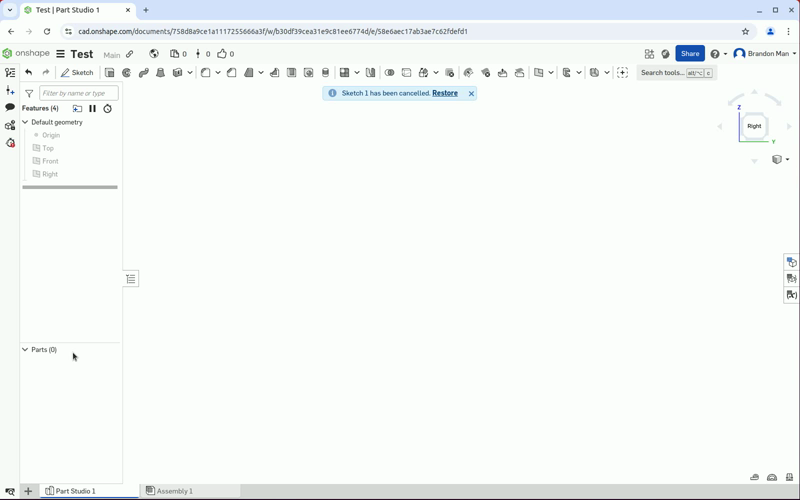
mouse_move(73, 352)
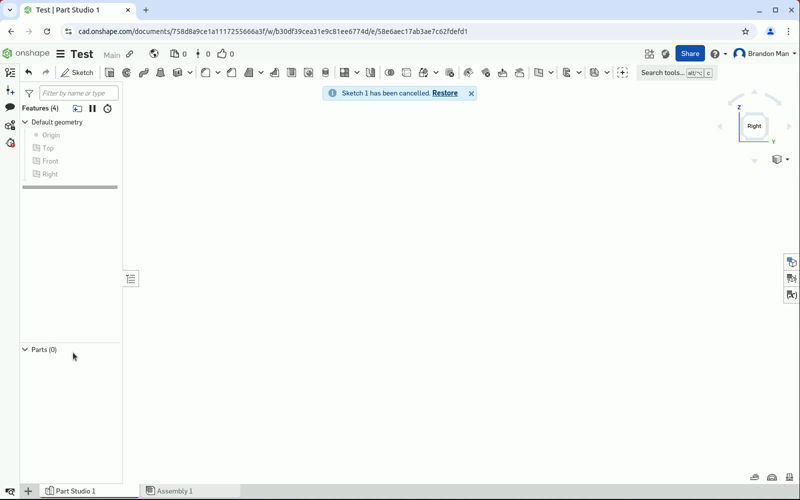
key(shift+y)
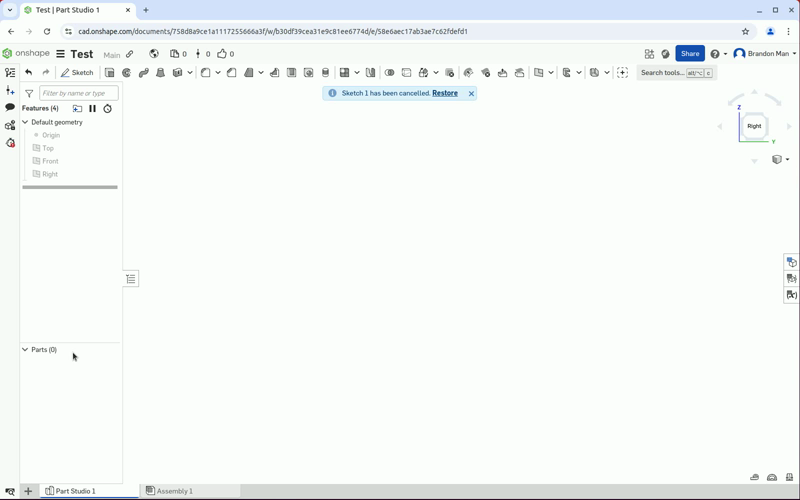
key(shift+s)
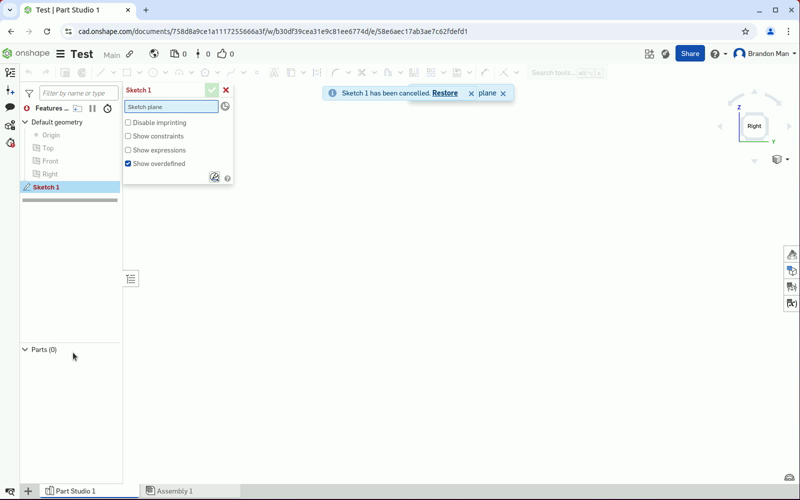
mouse_move(73, 176)
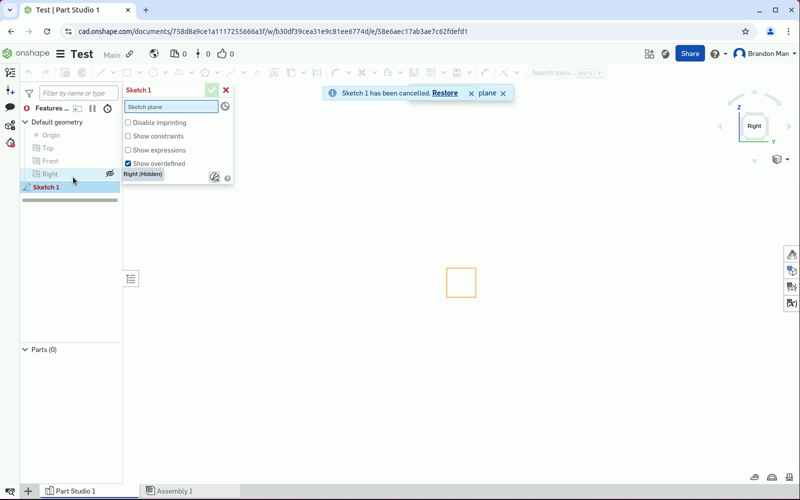
click(73, 176)
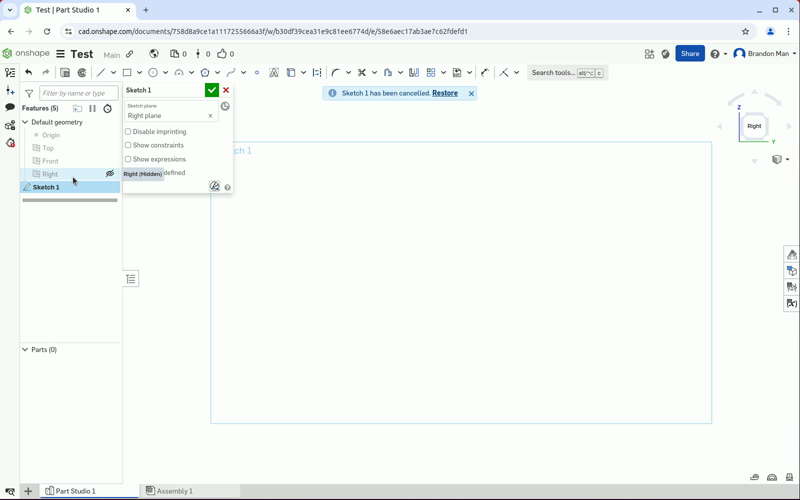
mouse_move(73, 352)
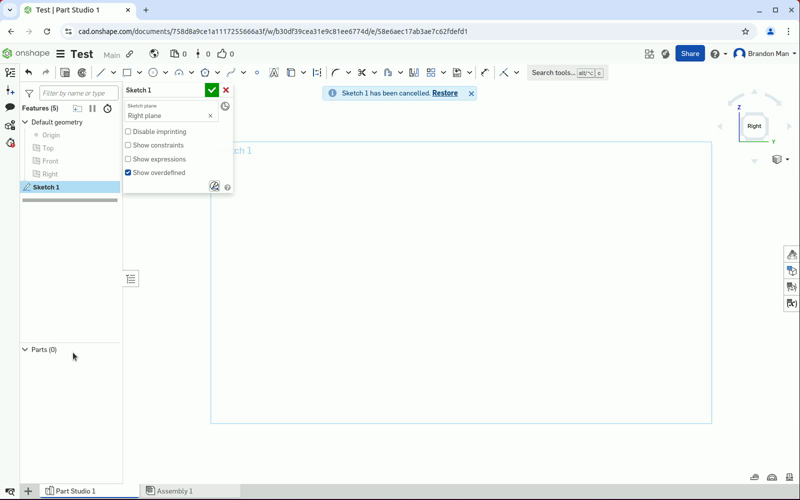
key(y)
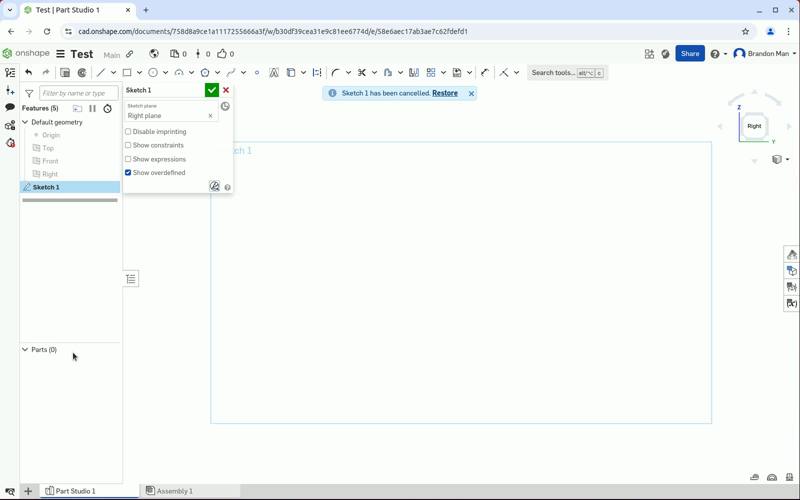
key(l)
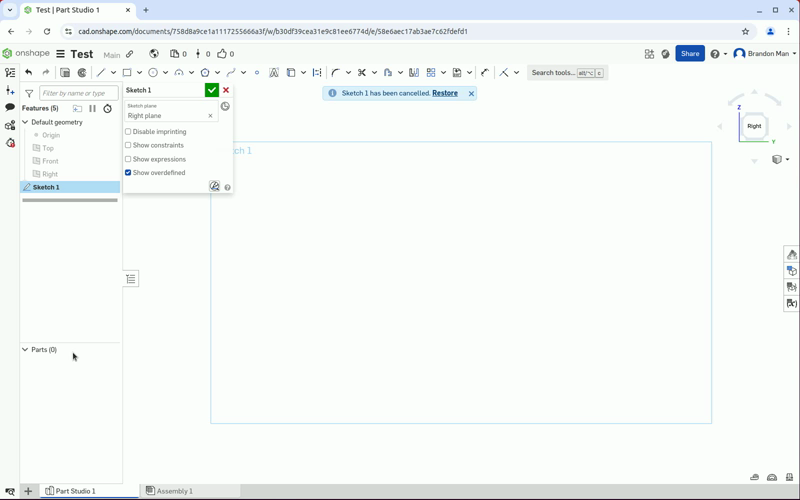
key_down(shift)
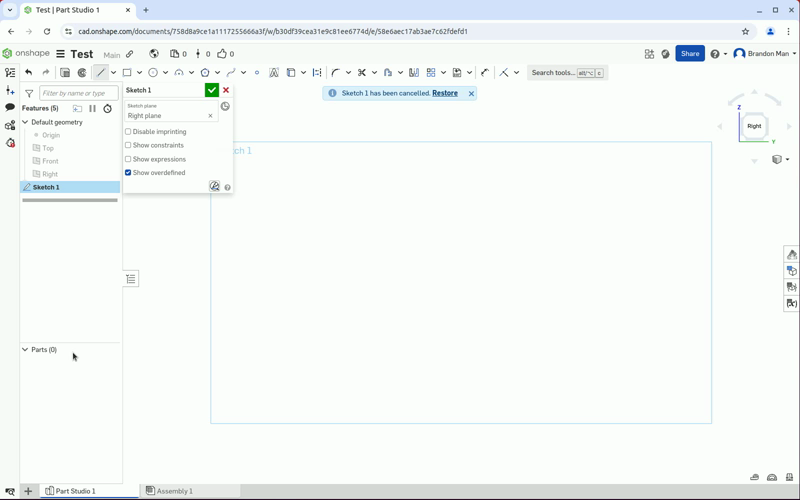
mouse_move(348, 288)
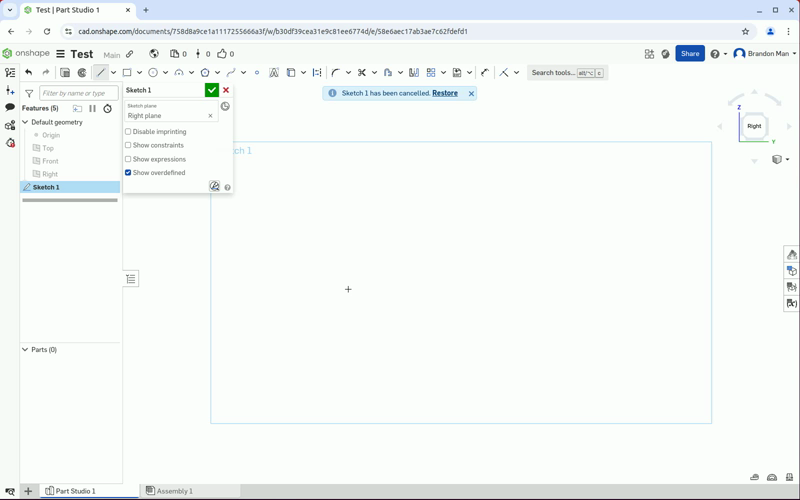
click(348, 288)
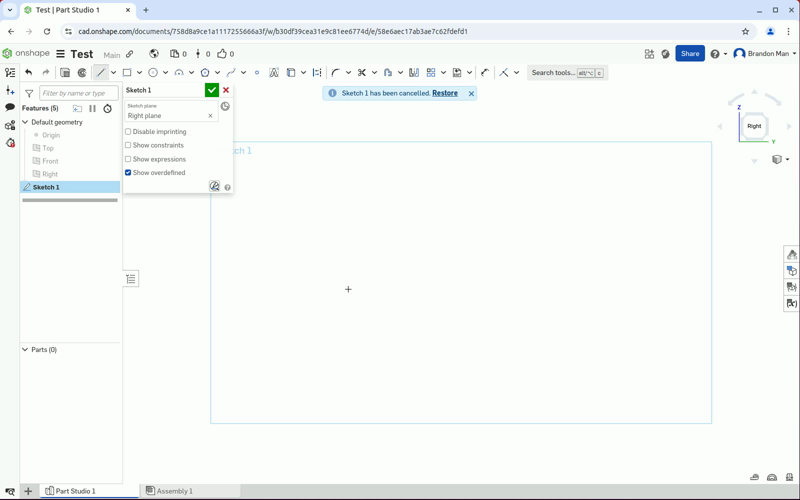
key_up(shift)
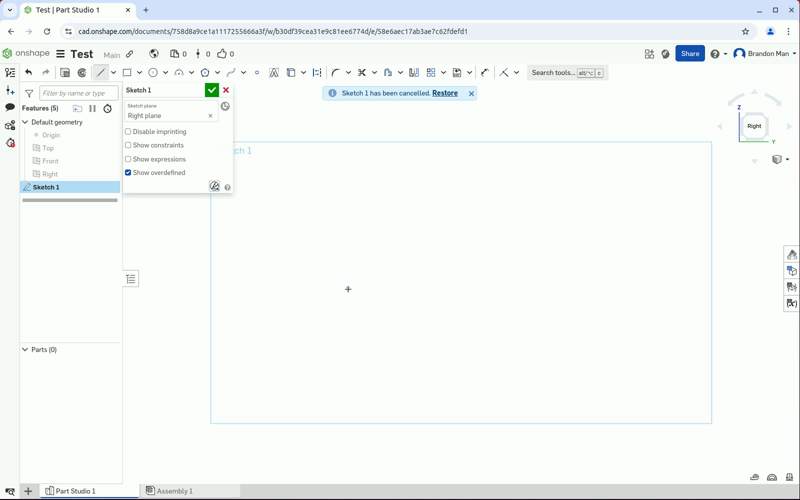
key_down(shift)
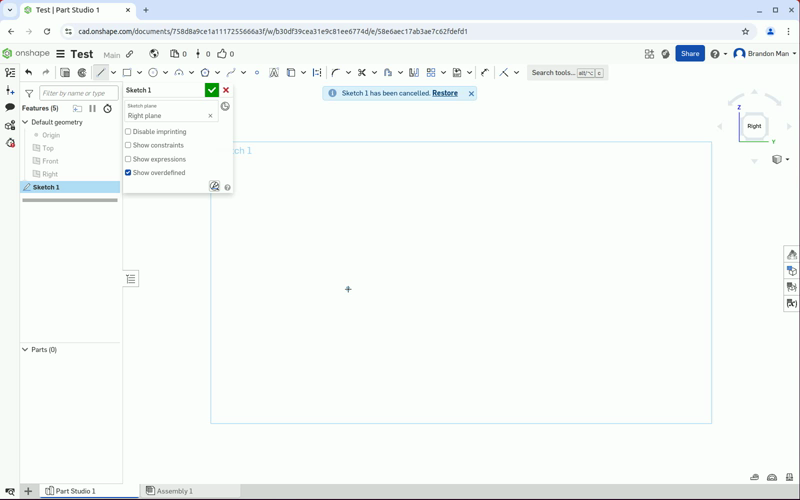
mouse_move(572, 288)
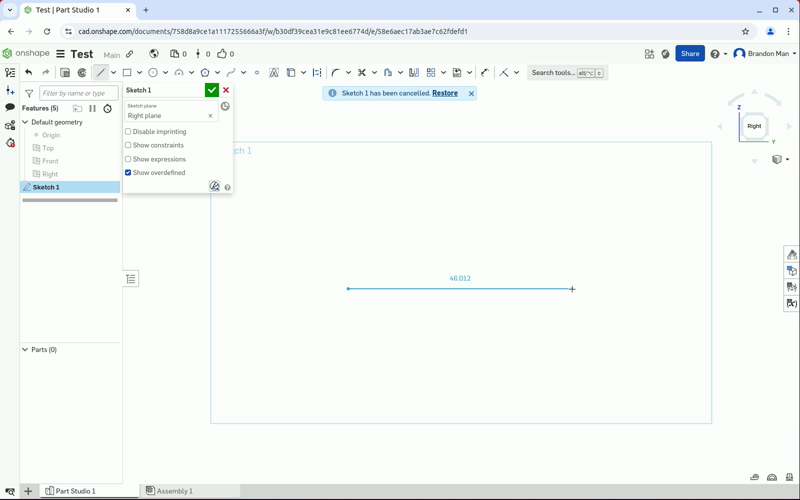
click(572, 288)
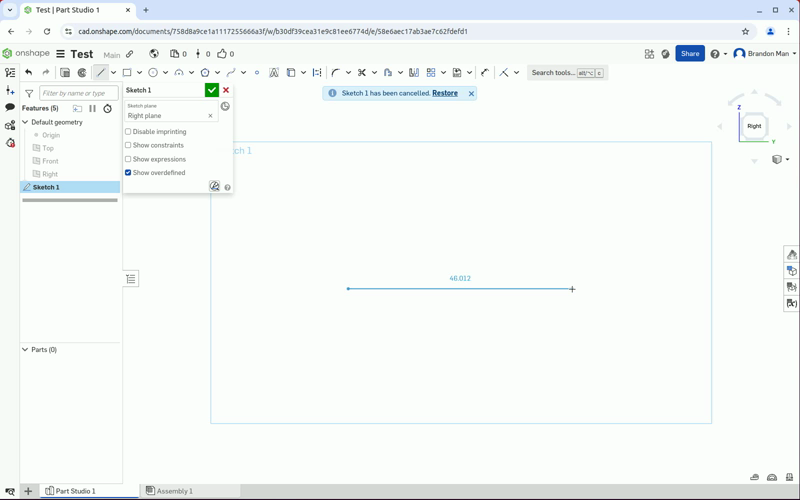
key_up(shift)
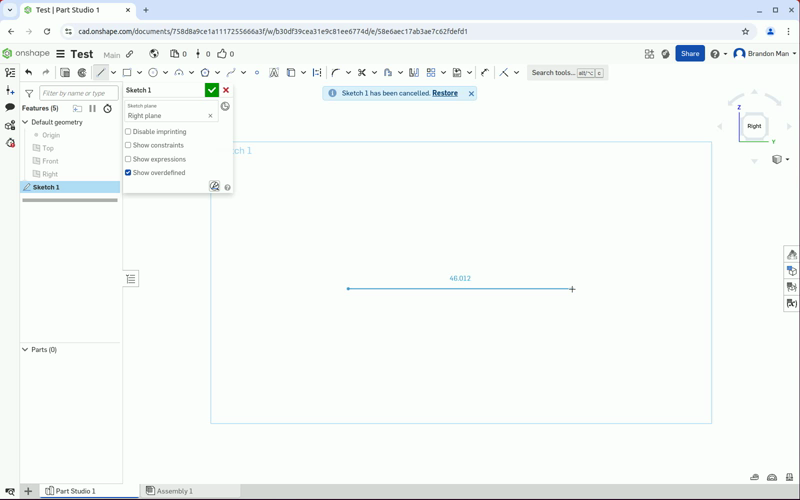
key_down(shift)
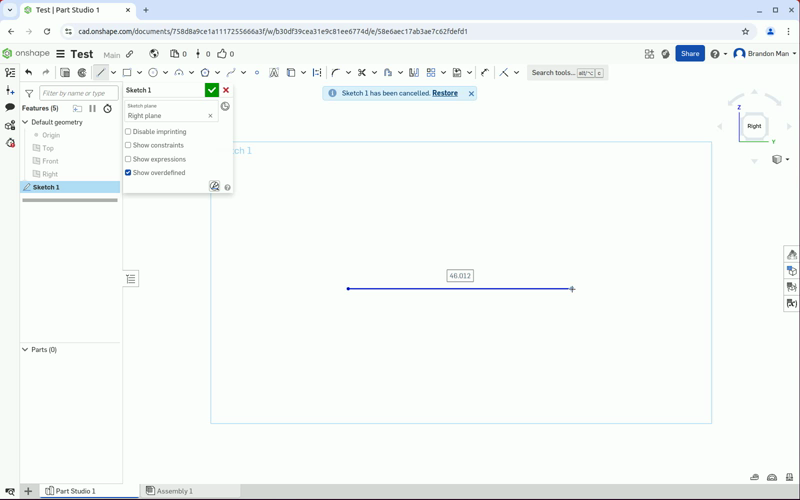
mouse_move(589, 288)
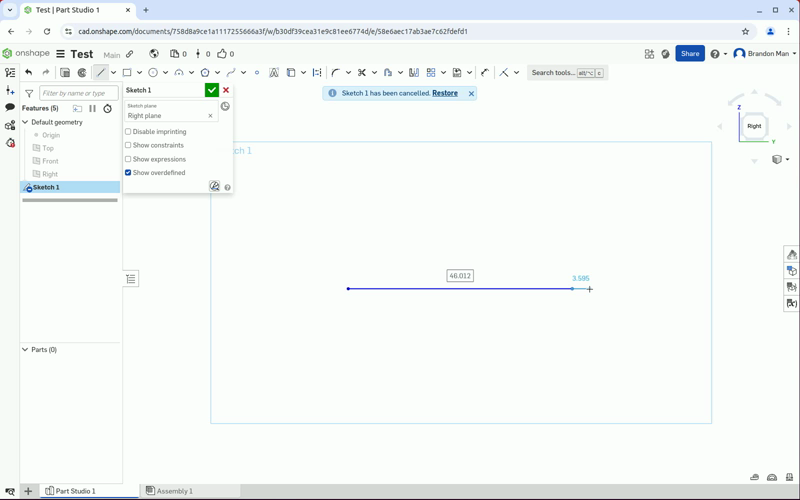
mouse_move(572, 276)
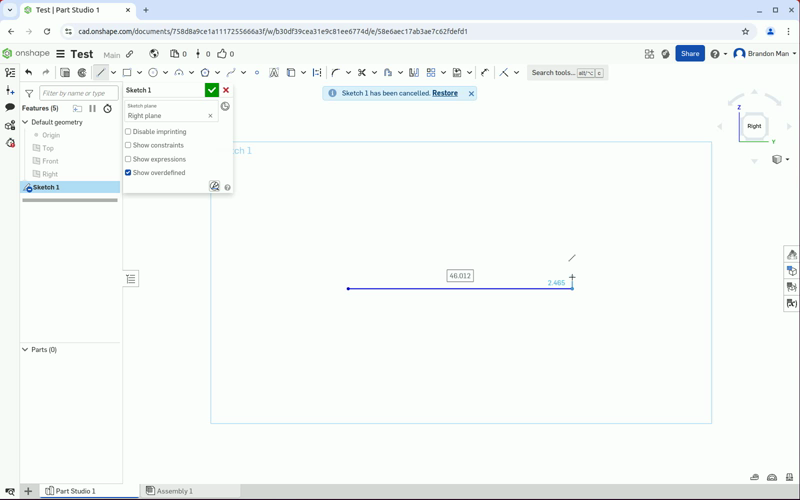
click(572, 276)
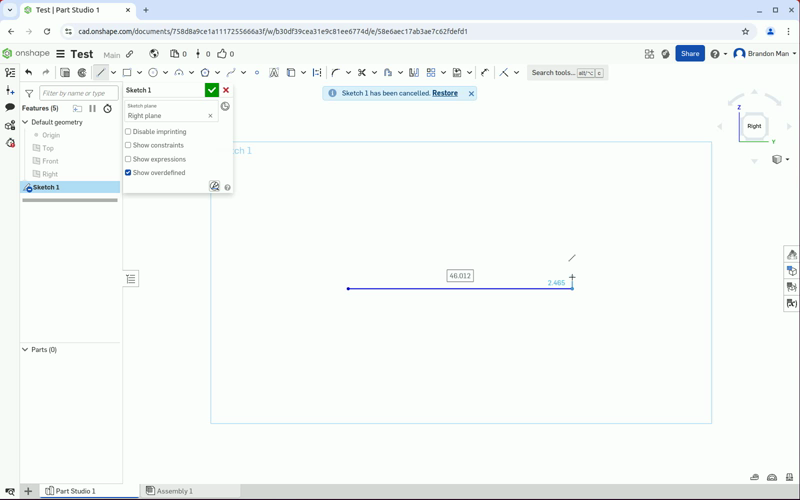
key_up(shift)
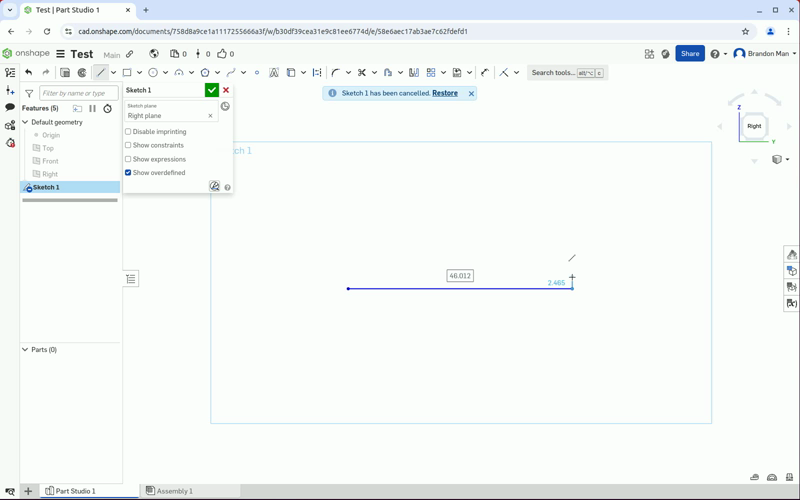
key_down(shift)
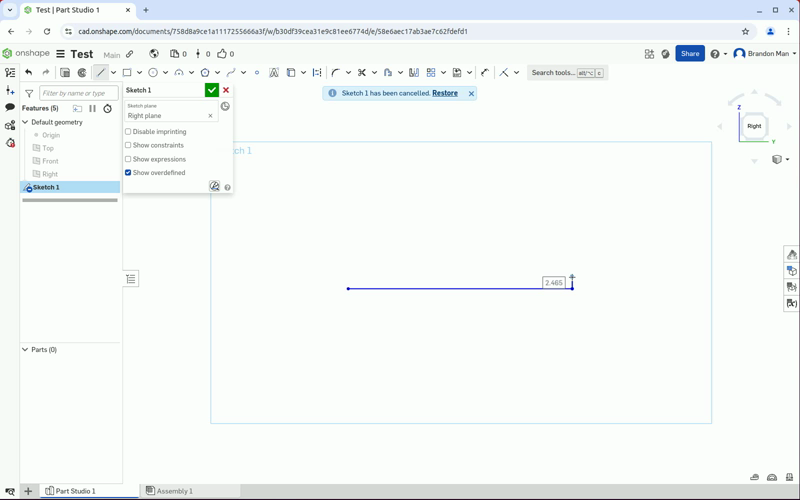
mouse_move(348, 276)
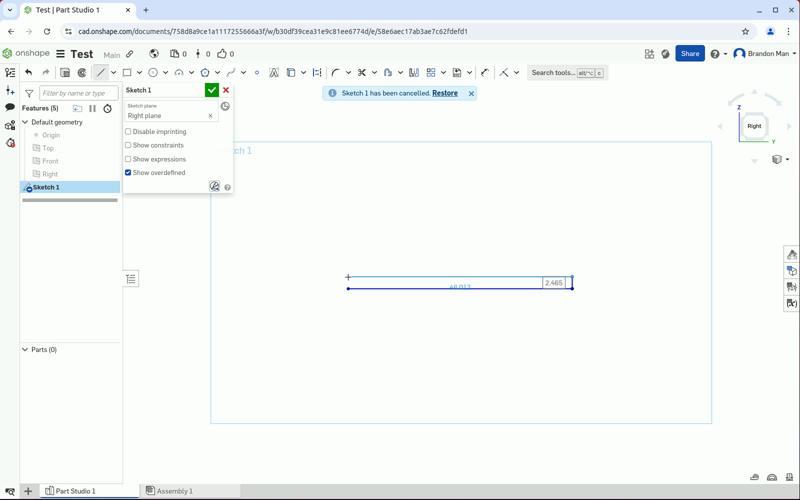
click(348, 276)
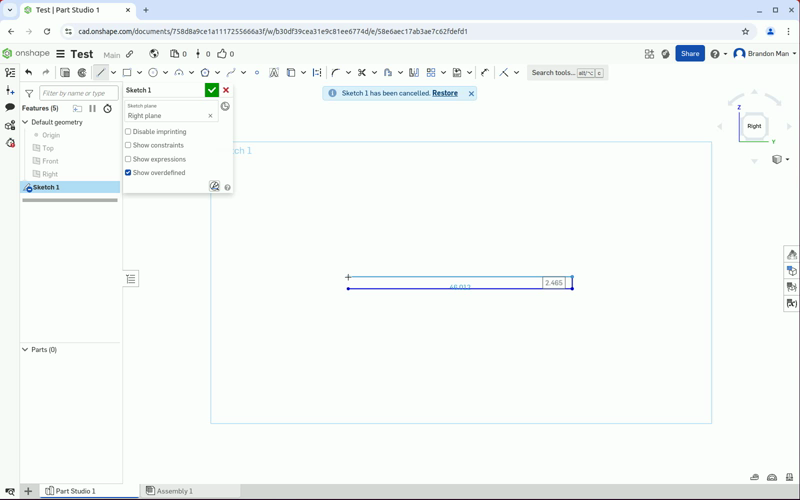
key_up(shift)
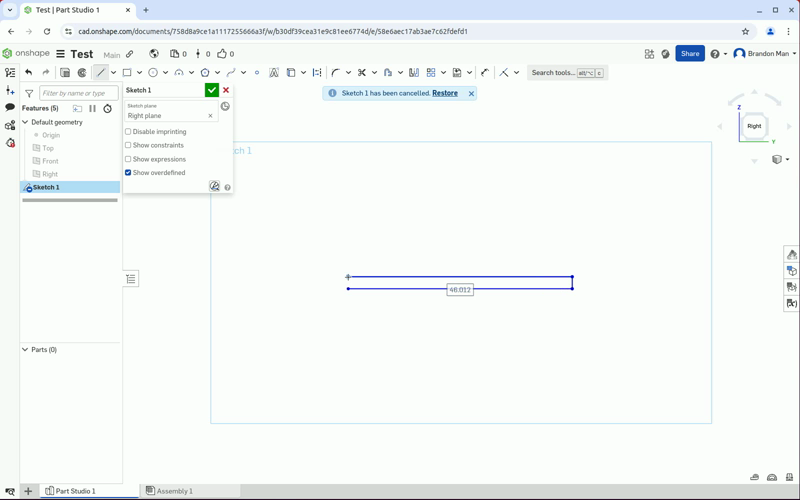
mouse_move(378, 276)
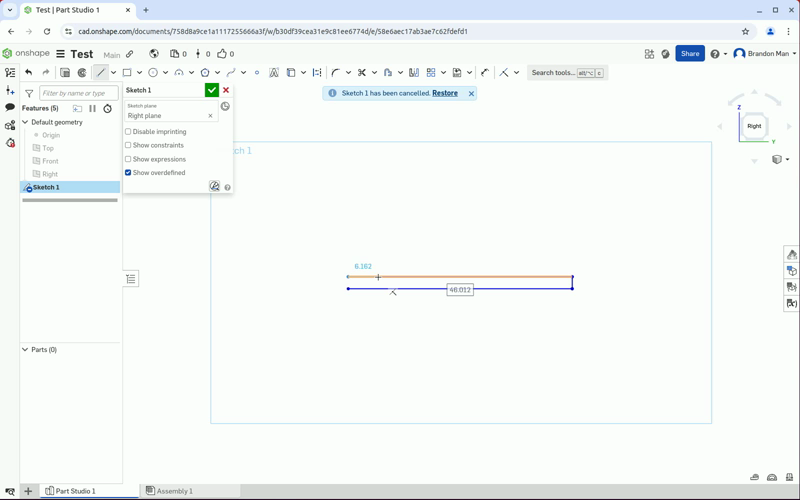
key_down(shift)
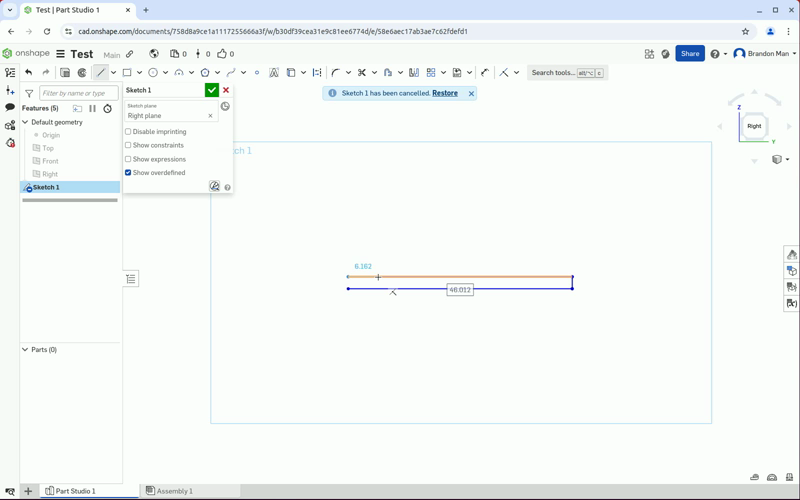
mouse_move(348, 288)
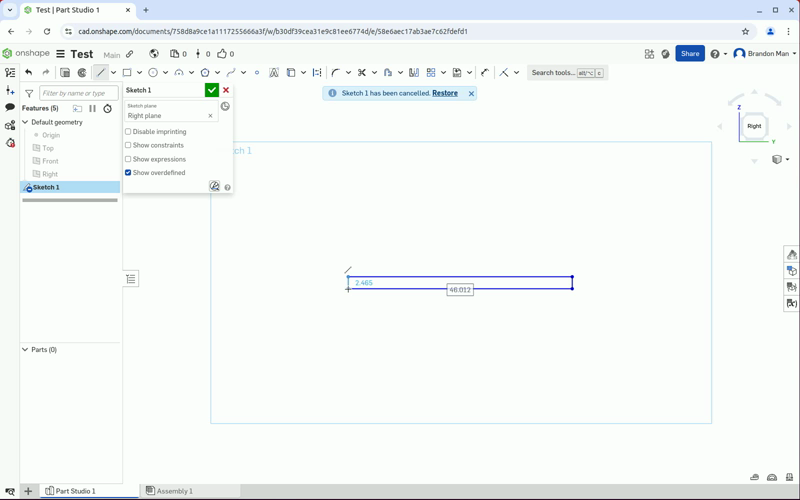
key_up(shift)
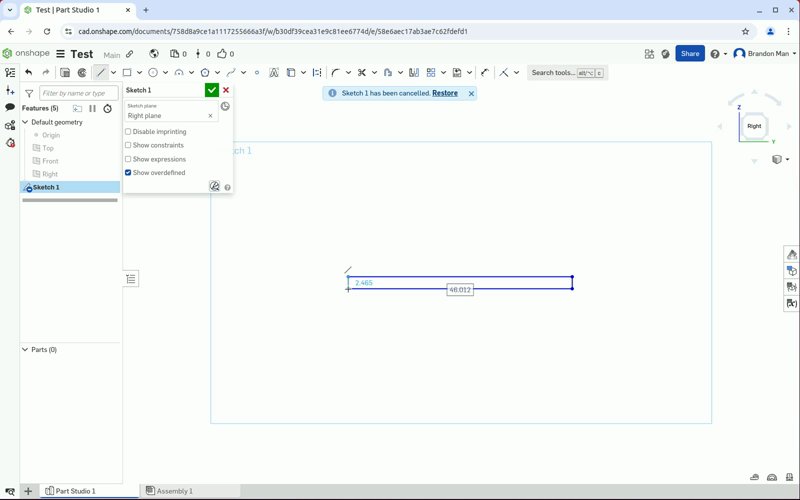
click(348, 288)
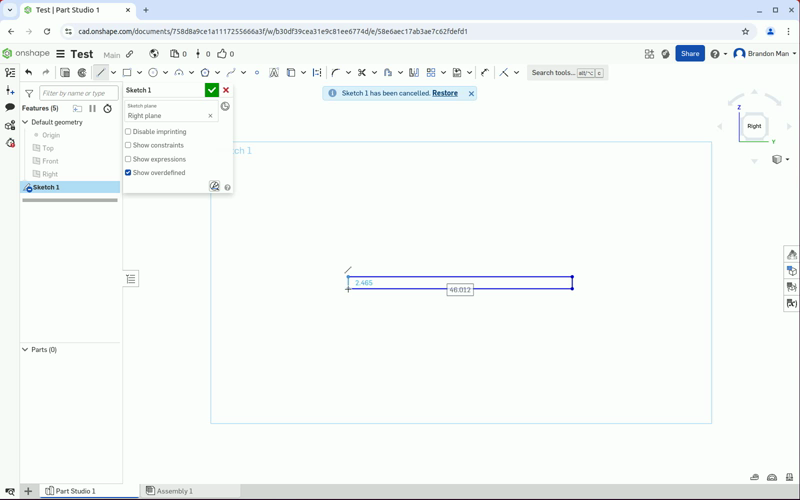
key(esc)
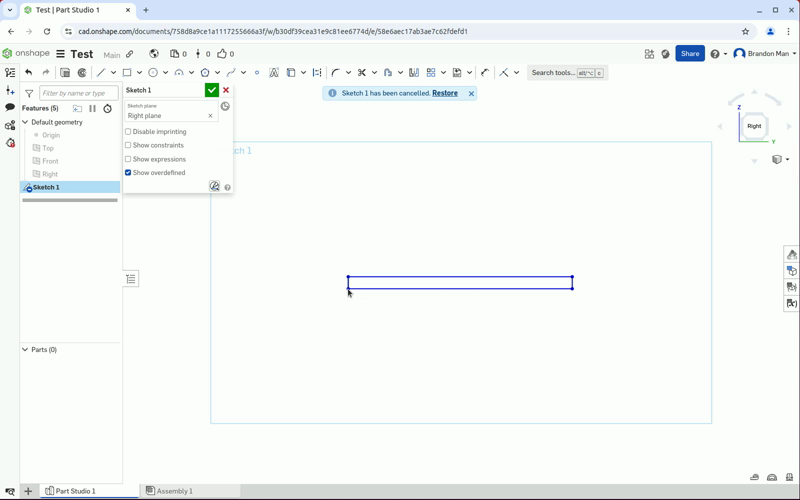
key(c)
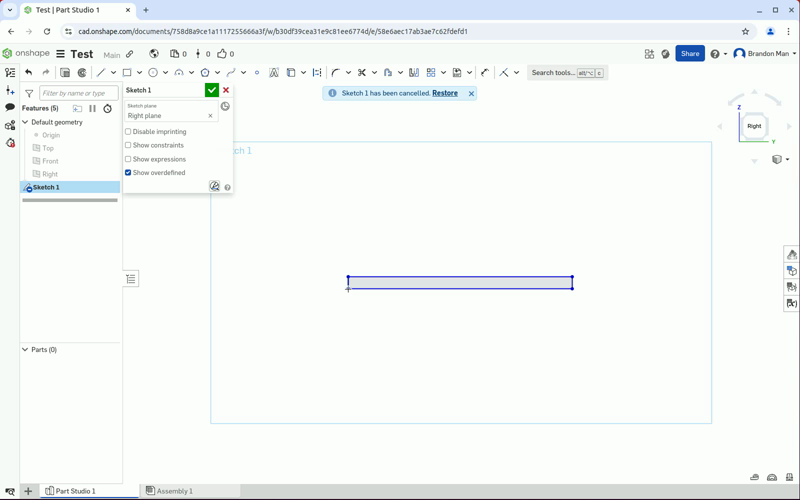
key_down(shift)
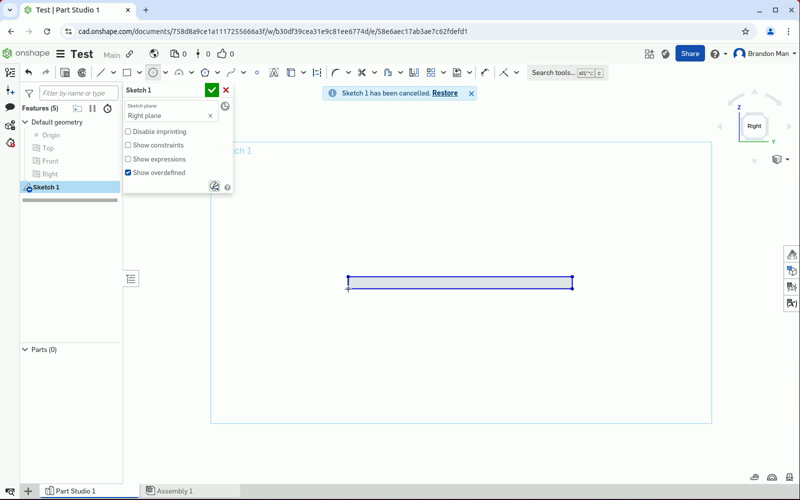
mouse_move(461, 281)
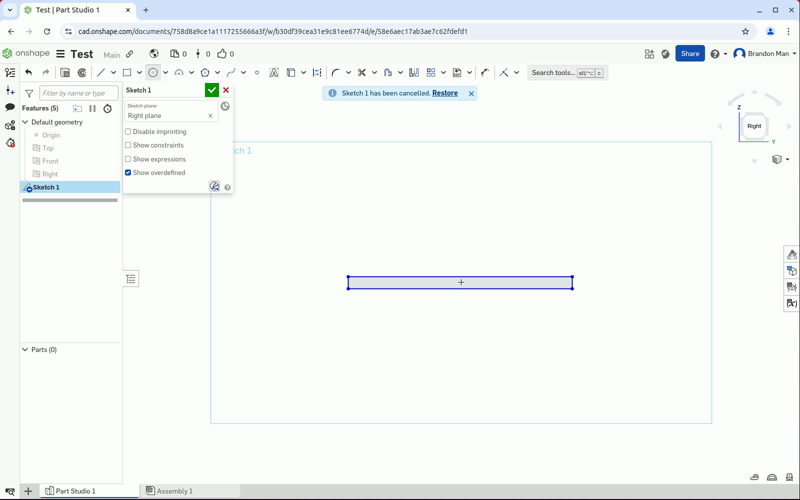
click(461, 281)
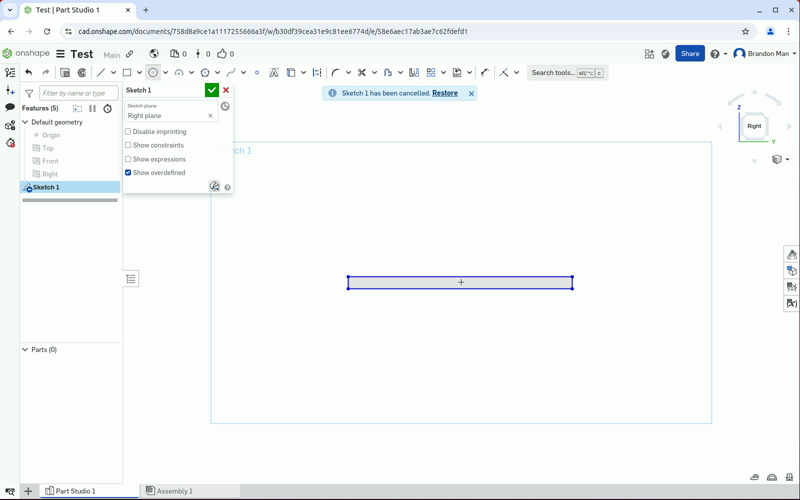
key_up(shift)
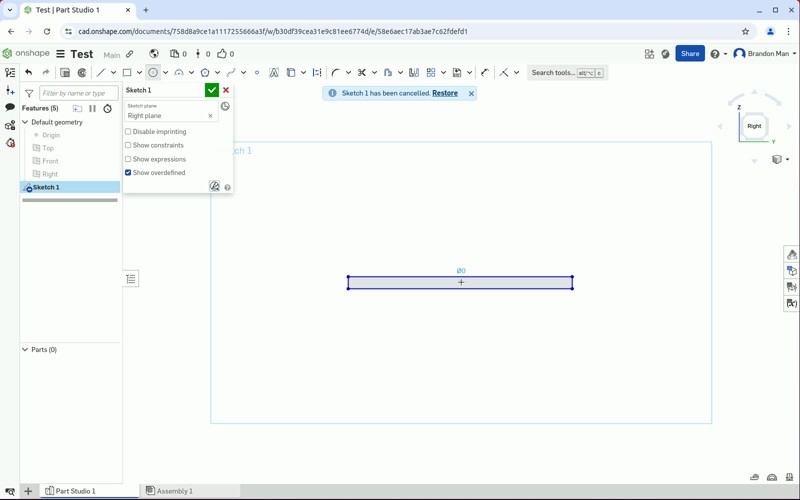
mouse_move(463, 281)
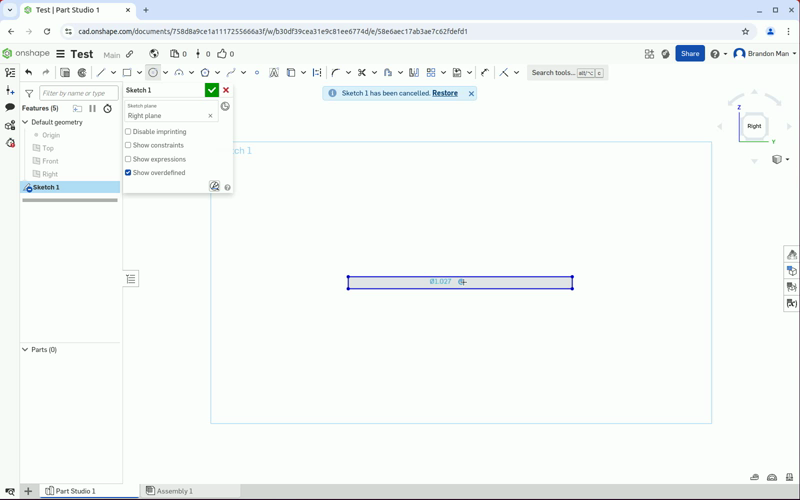
scroll(6)
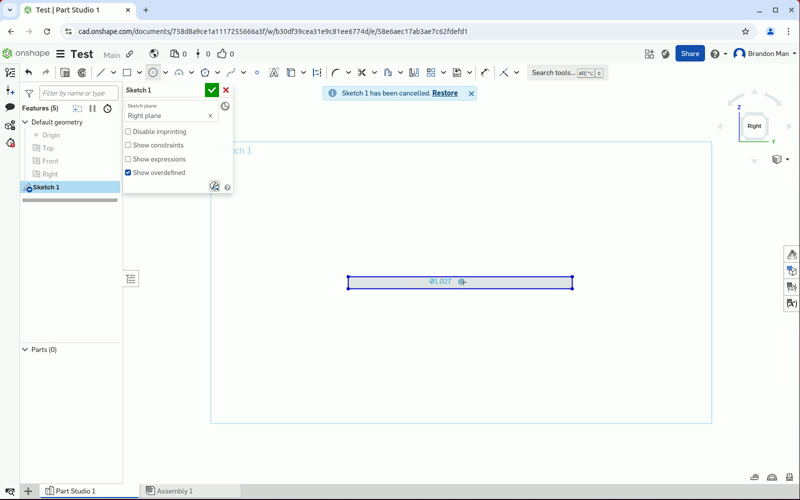
scroll(6)
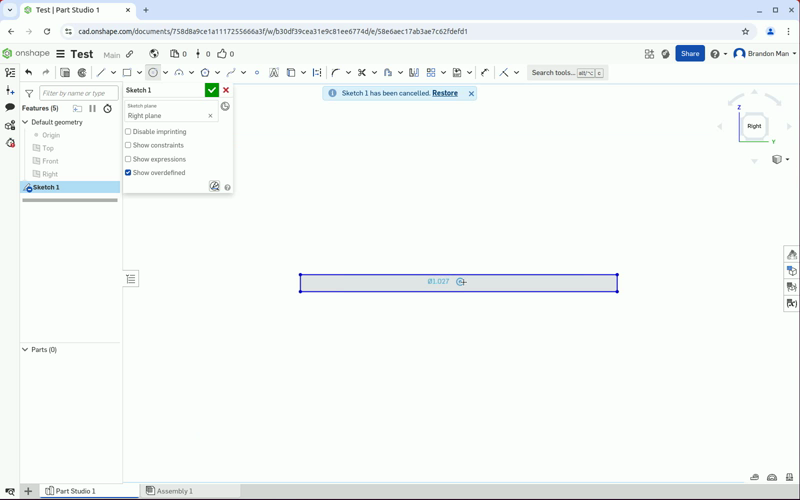
scroll(6)
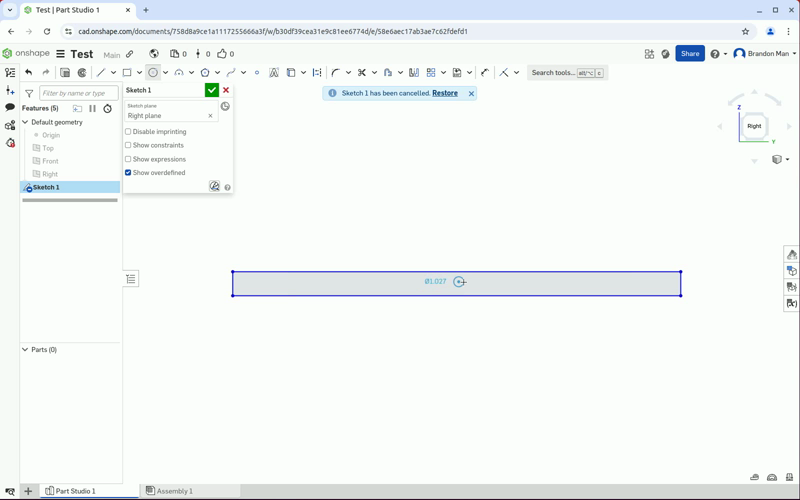
scroll(6)
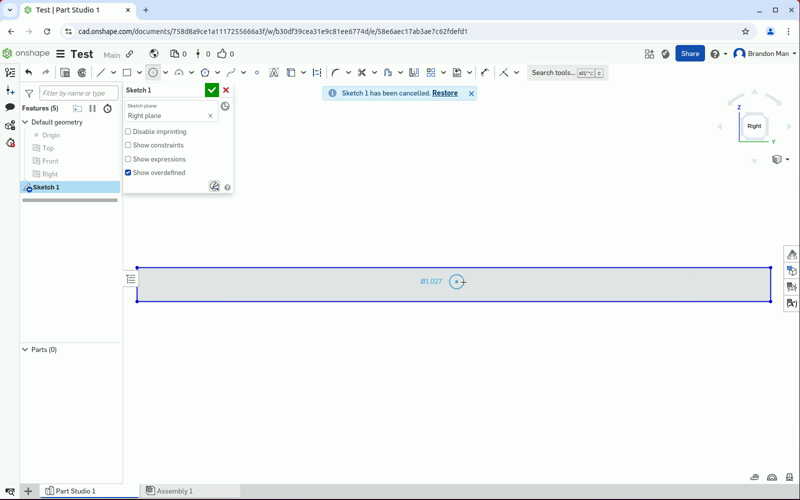
scroll(6)
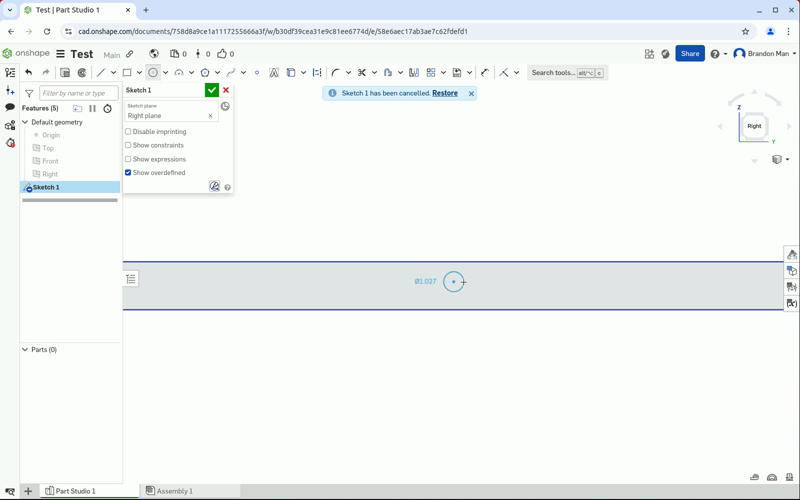
scroll(6)
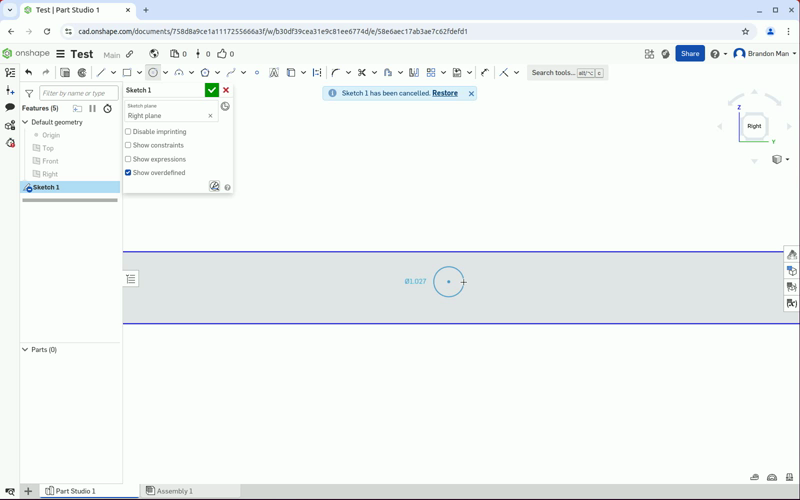
scroll(6)
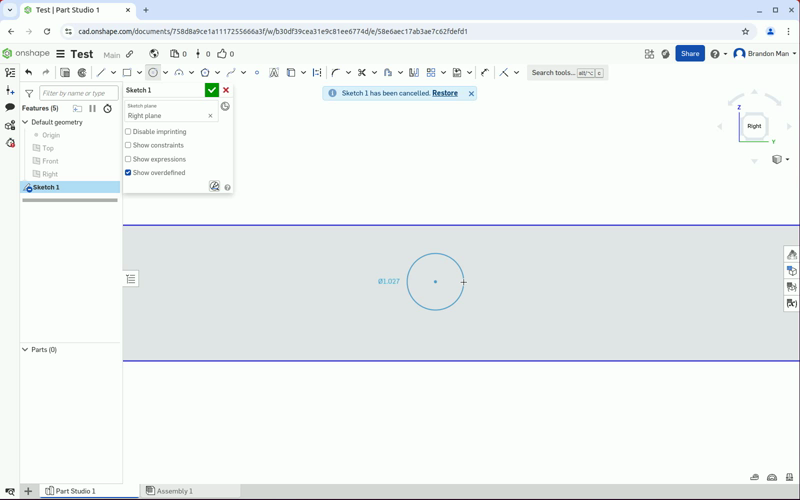
click(463, 281)
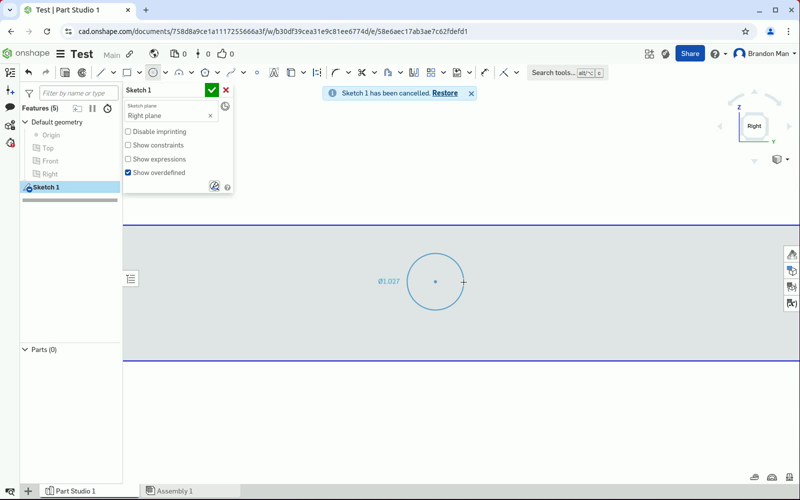
scroll(-6)
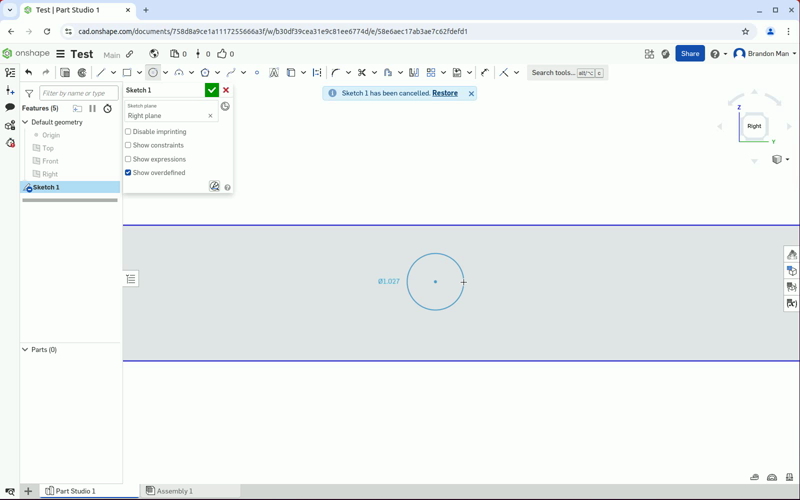
scroll(-6)
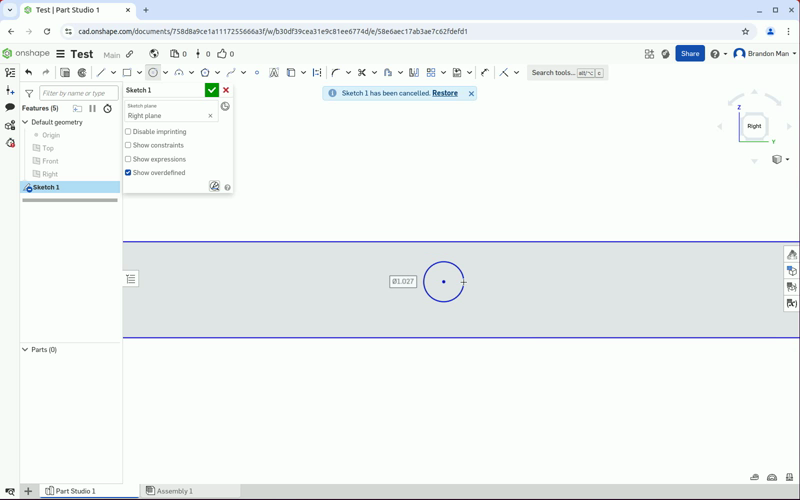
scroll(-6)
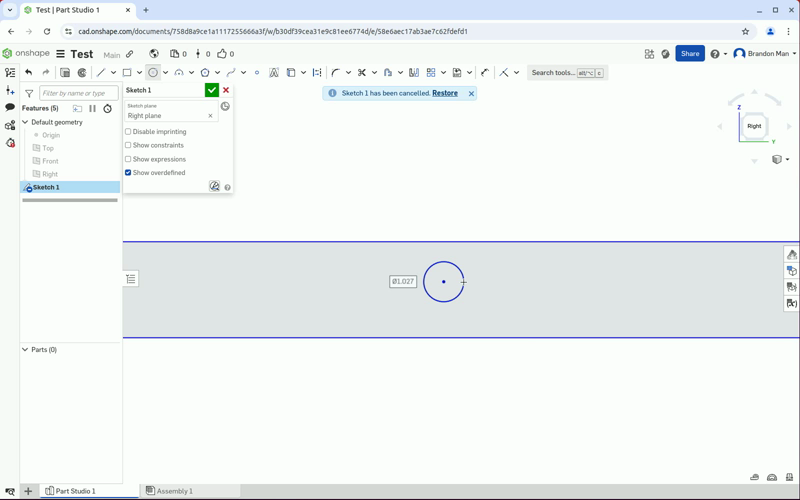
scroll(-6)
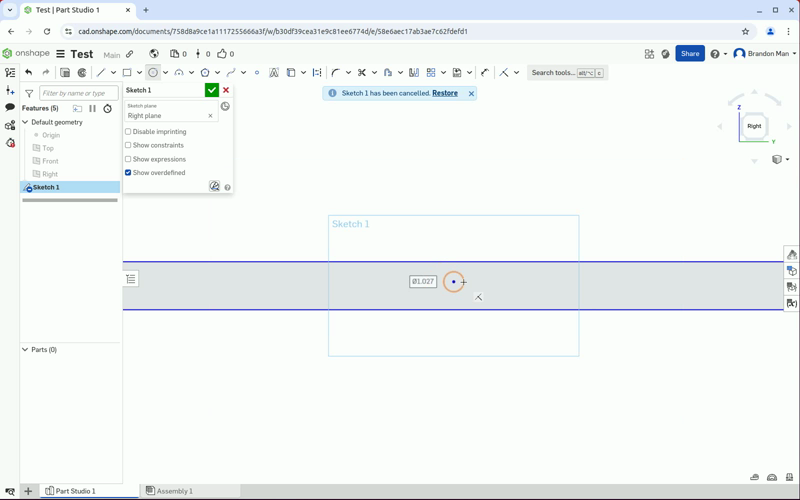
scroll(-6)
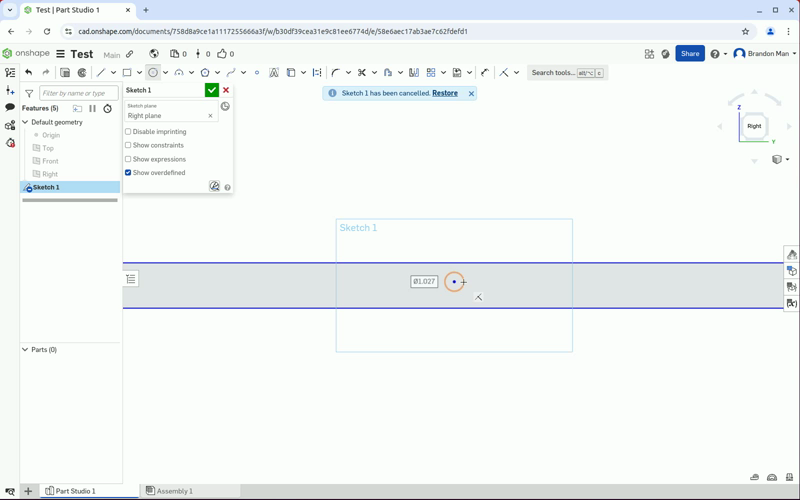
scroll(-6)
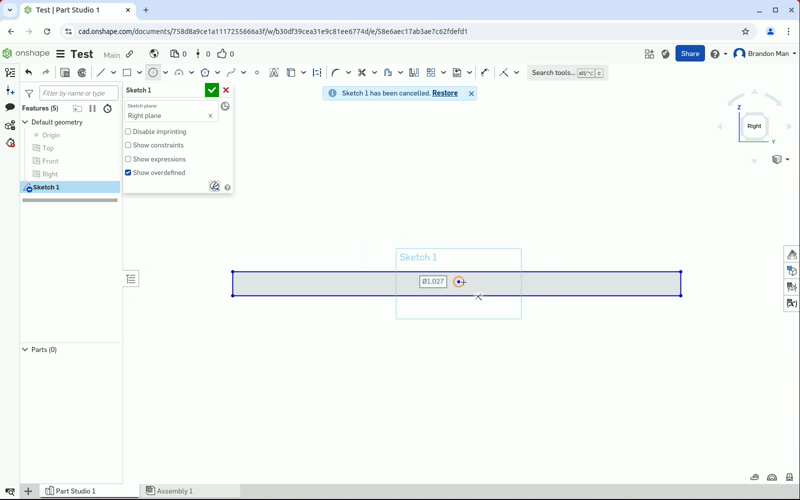
scroll(-6)
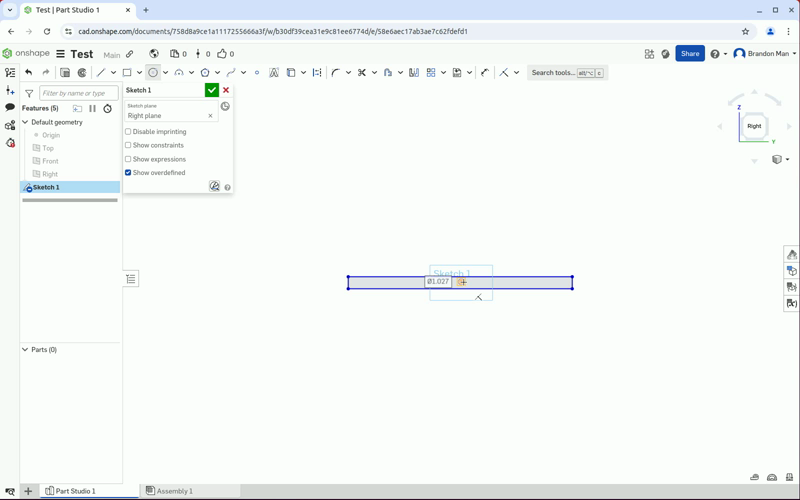
key(esc)
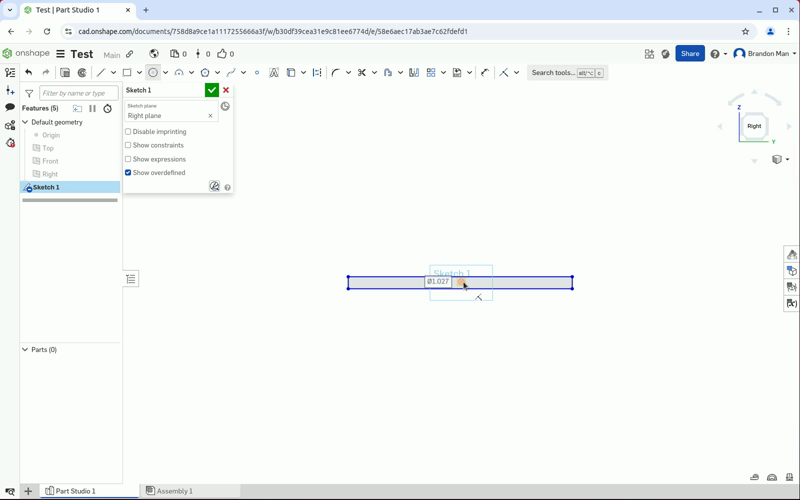
mouse_move(417, 284)
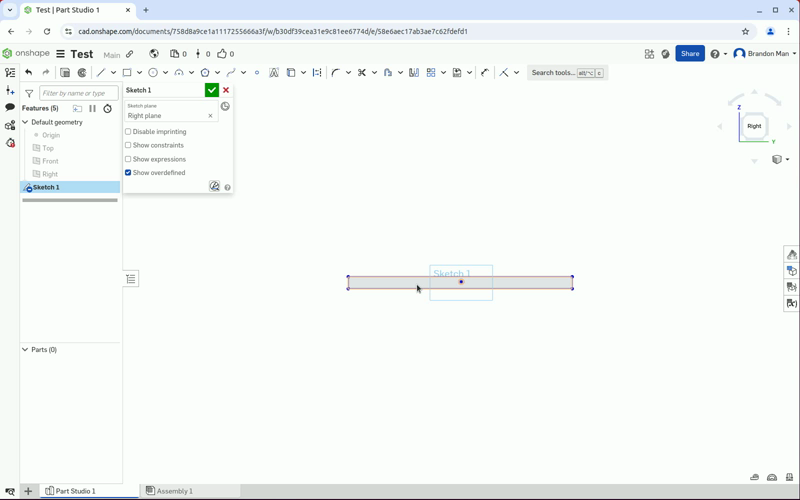
click(417, 284)
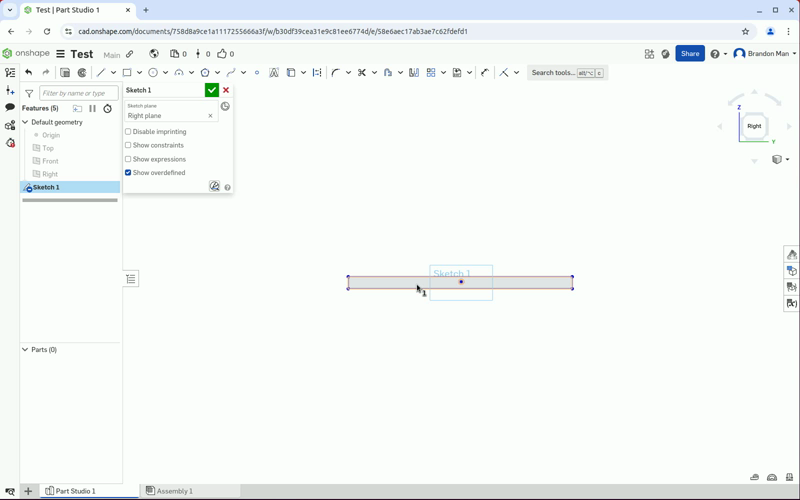
mouse_move(73, 352)
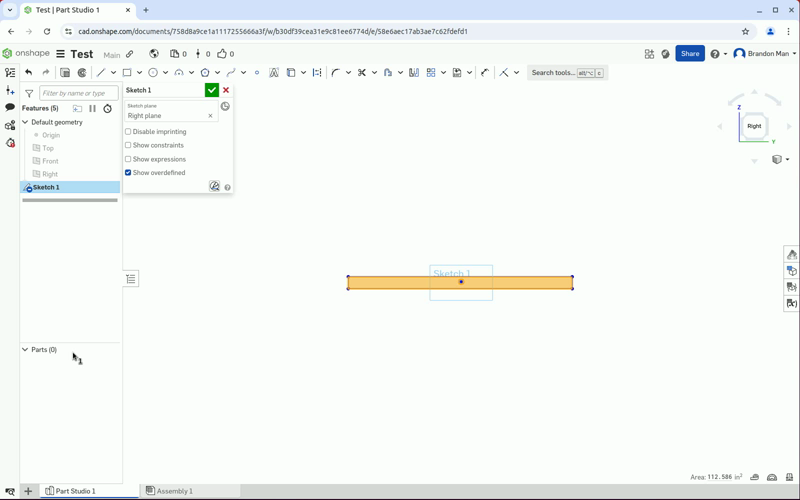
key(shift+y)
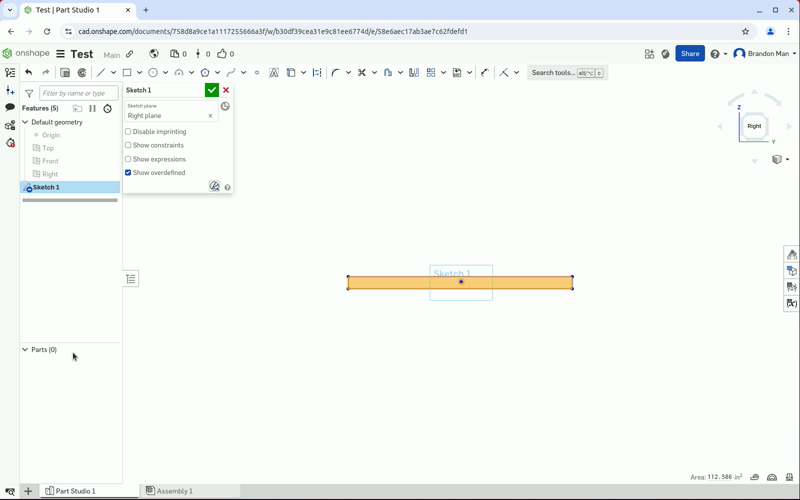
key(shift+e)
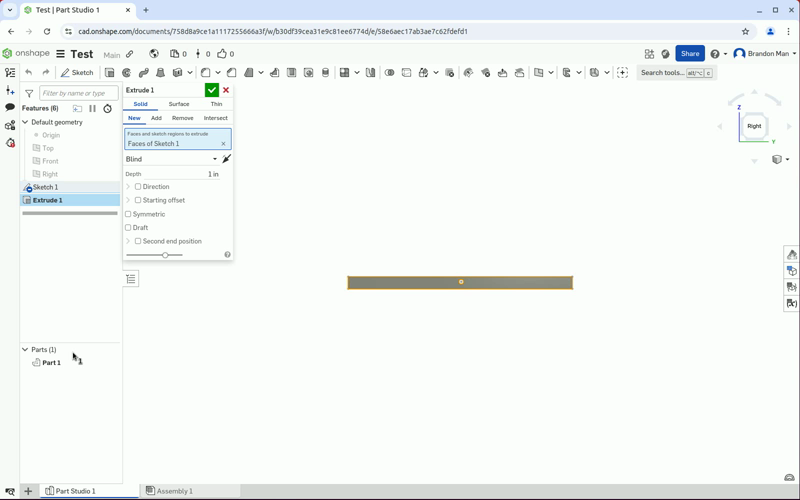
mouse_move(143, 106)
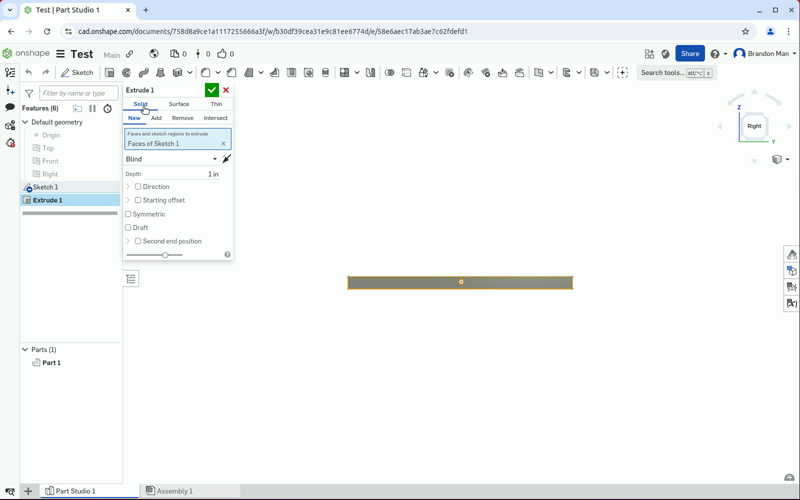
click(143, 106)
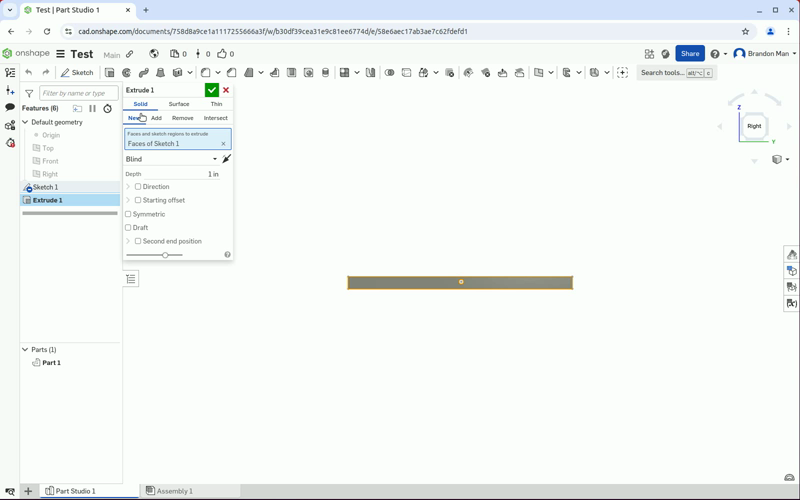
mouse_move(137, 120)
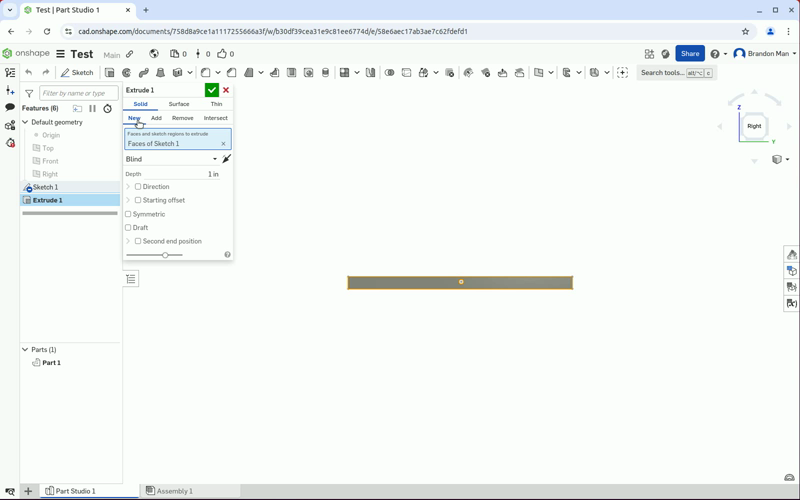
click(137, 120)
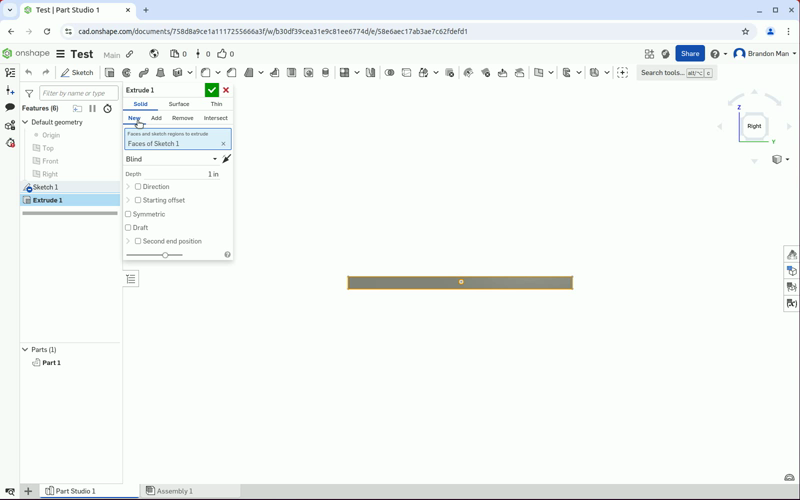
key(tab, 4)
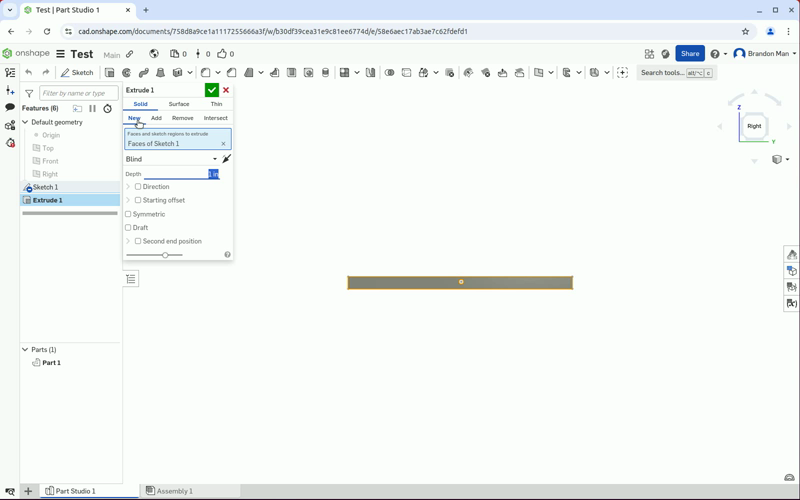
text(0.722)
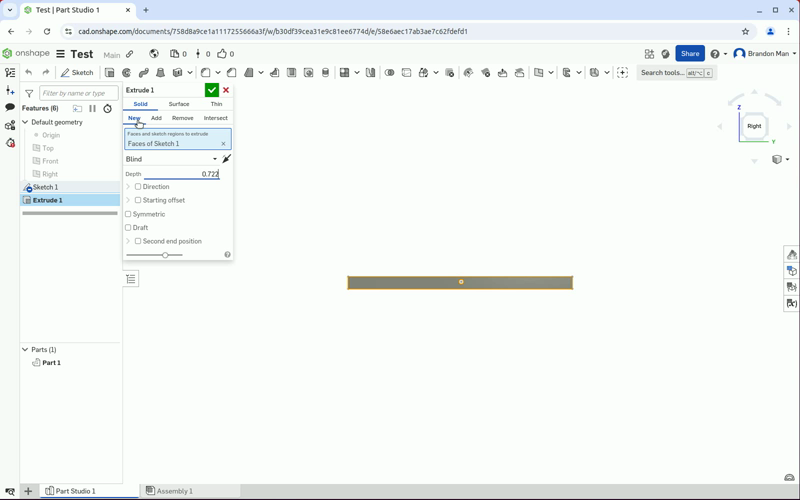
key(enter)
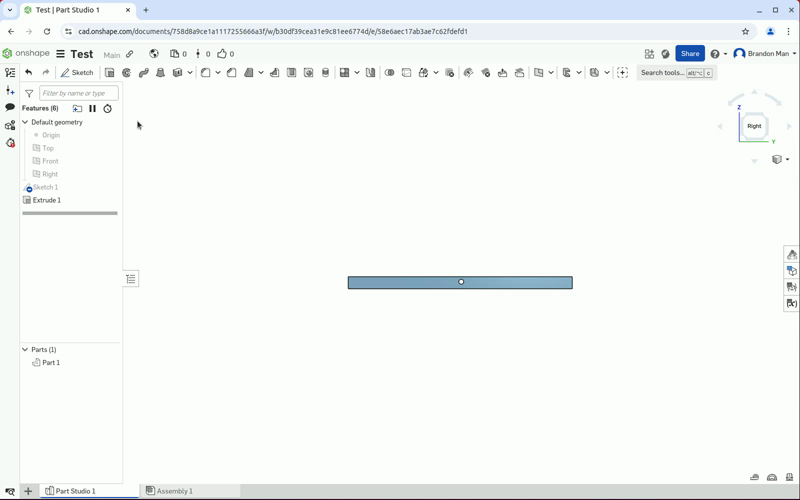
key(shift+h)
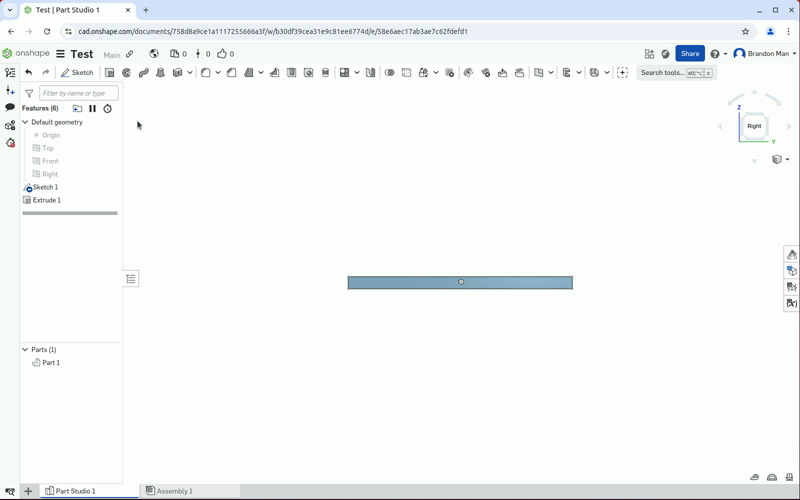
key(shift+h)
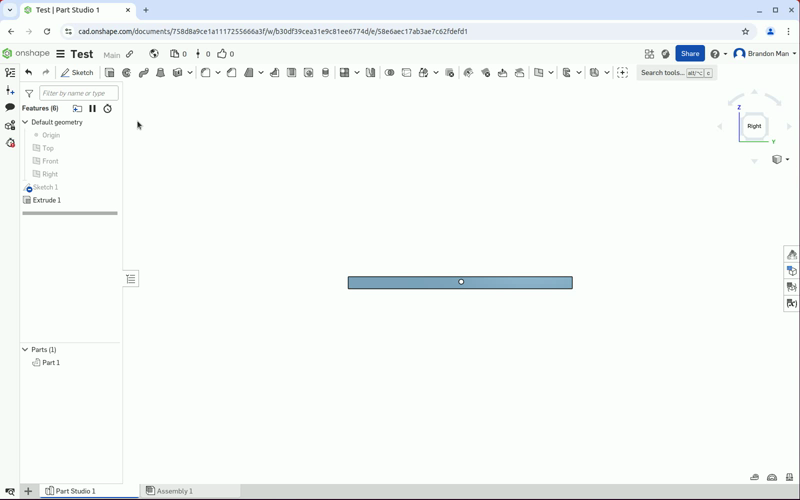
mouse_move(73, 189)
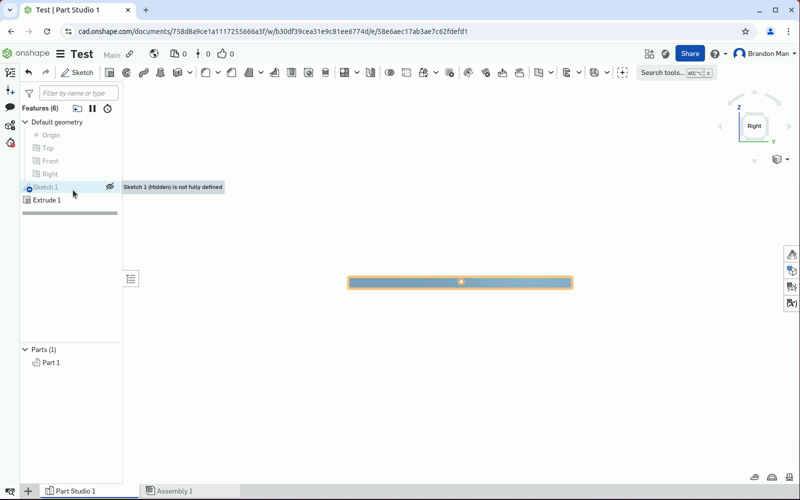
click(73, 189)
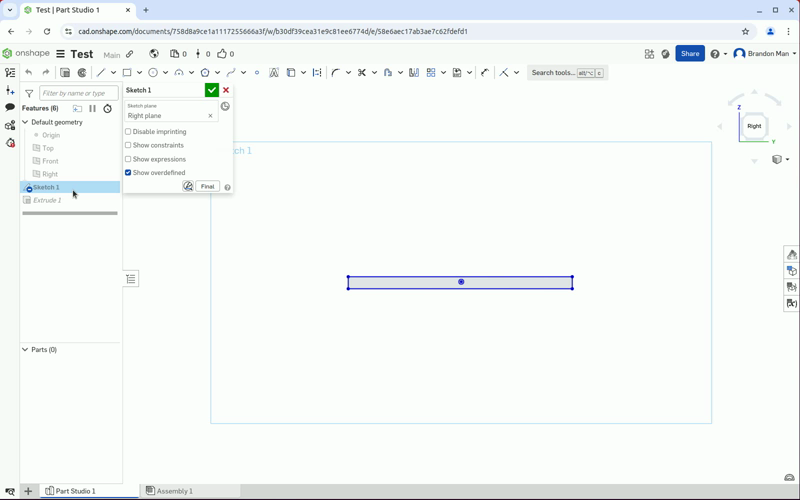
mouse_move(229, 92)
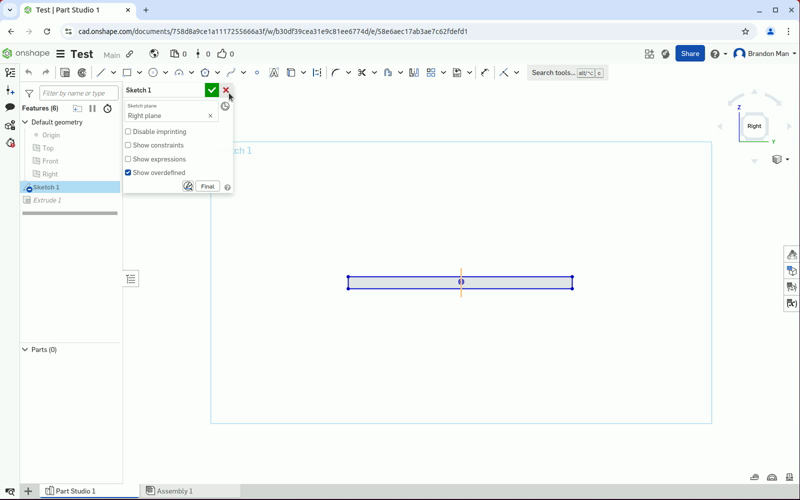
click(229, 92)
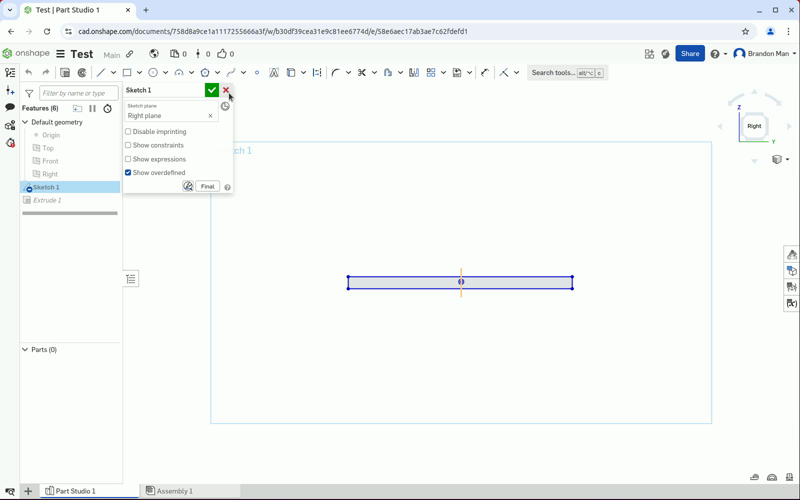
key(shift+s)
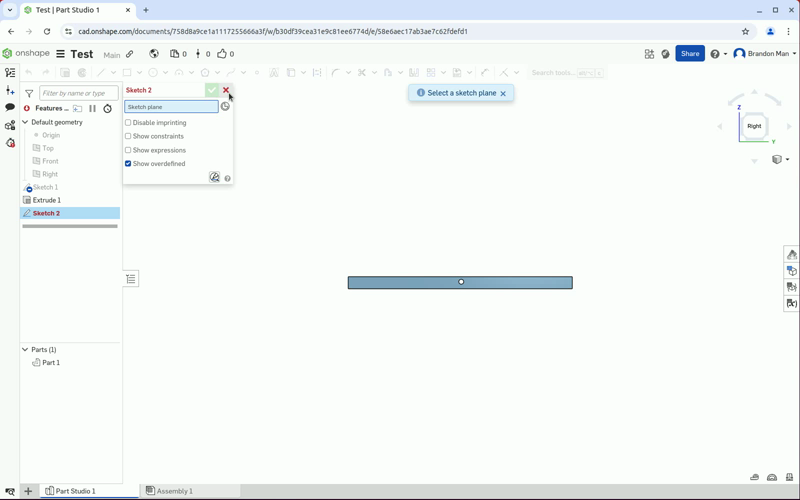
mouse_move(73, 176)
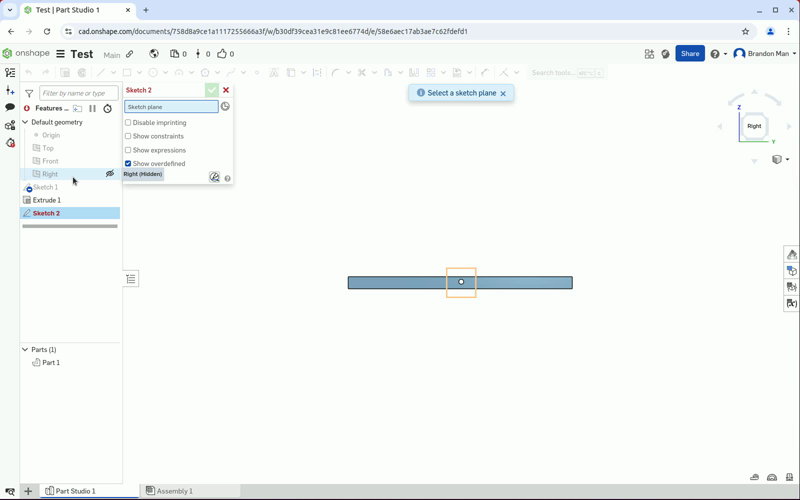
click(73, 176)
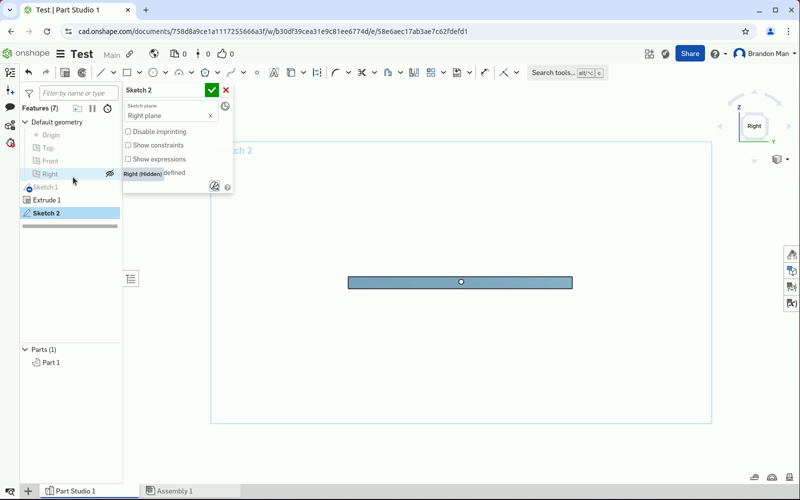
mouse_move(73, 352)
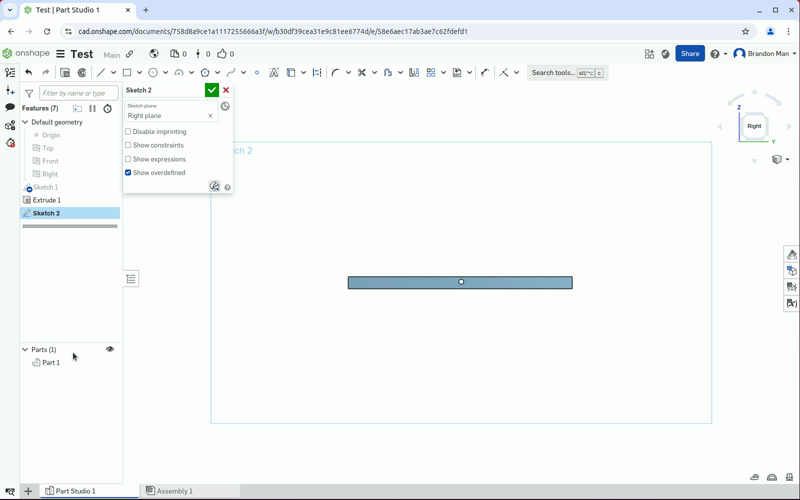
key(y)
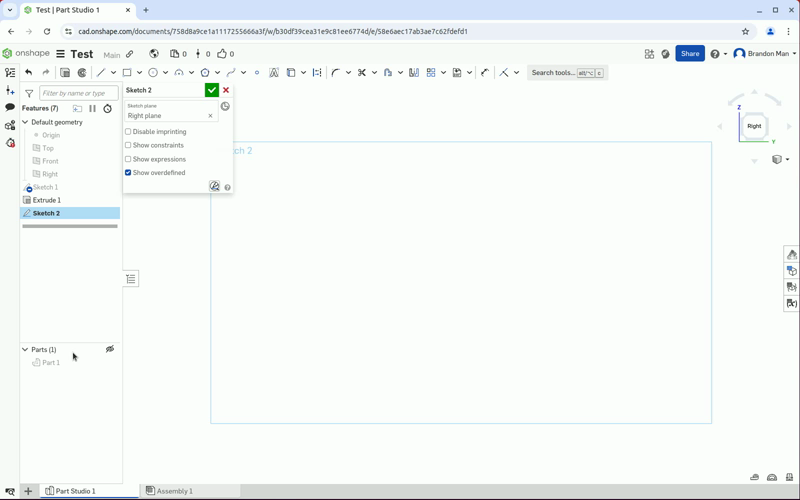
key(c)
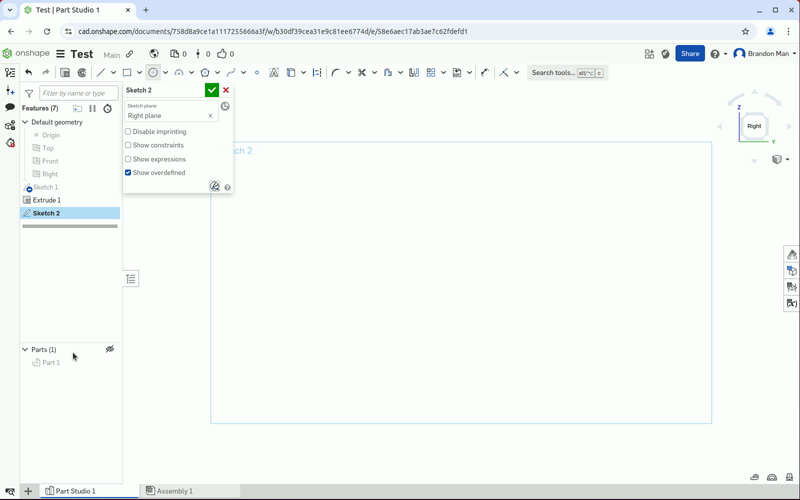
key_down(shift)
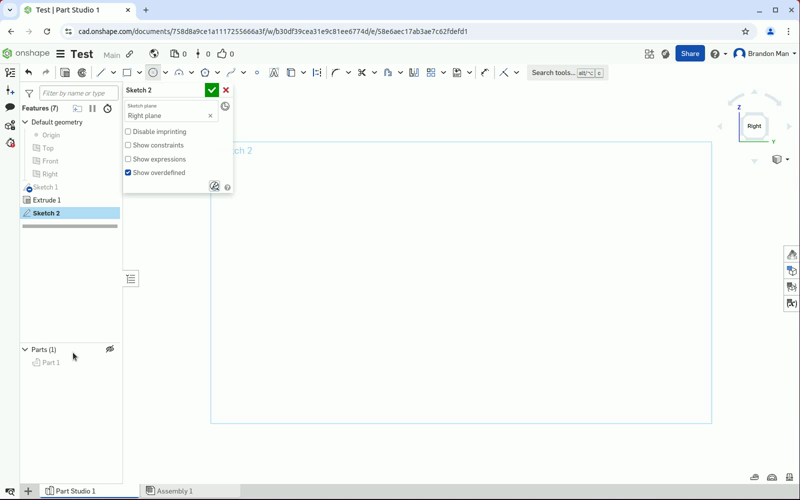
mouse_move(371, 282)
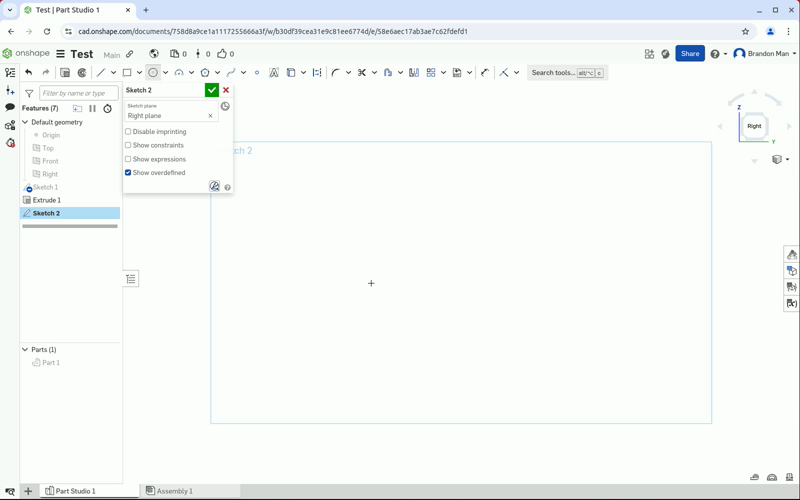
click(371, 282)
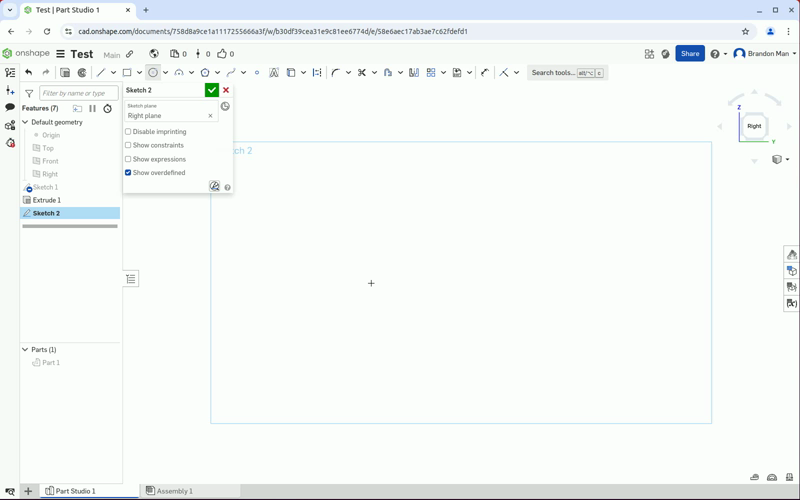
key_up(shift)
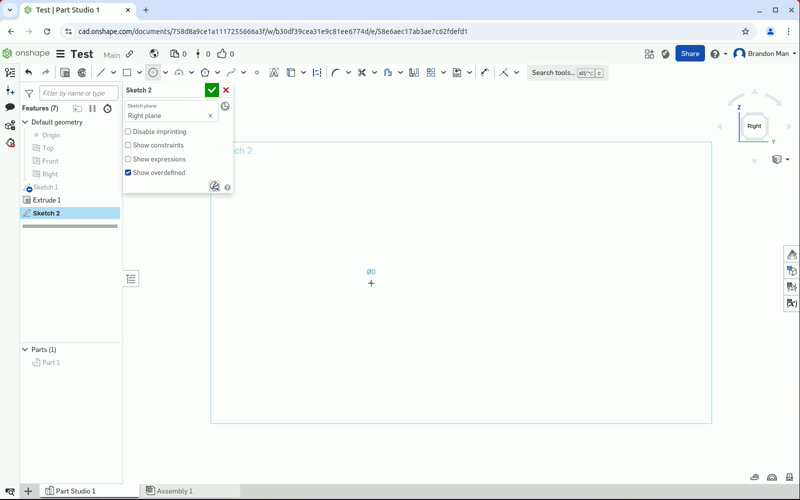
mouse_move(376, 282)
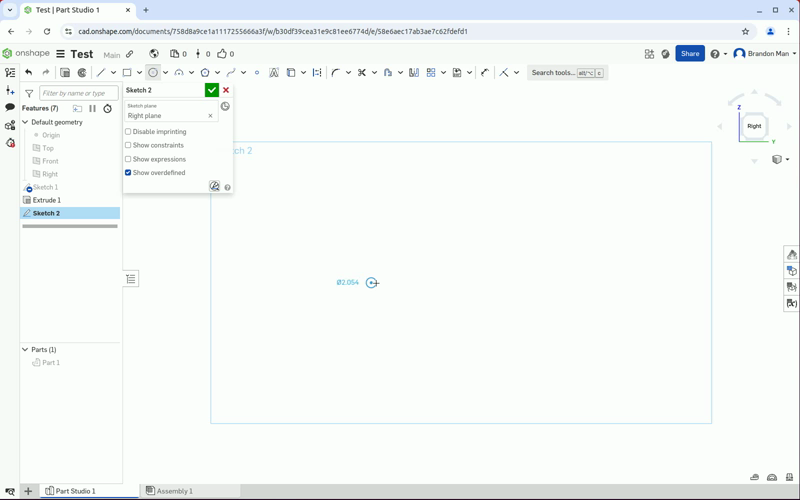
click(376, 282)
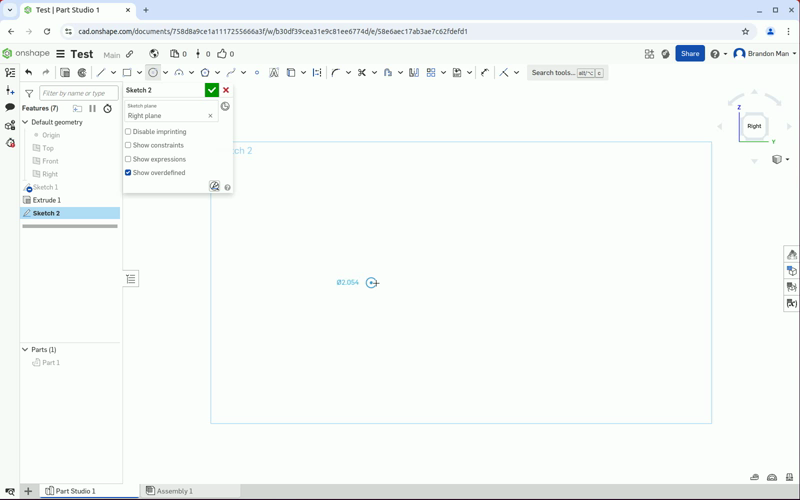
key(esc)
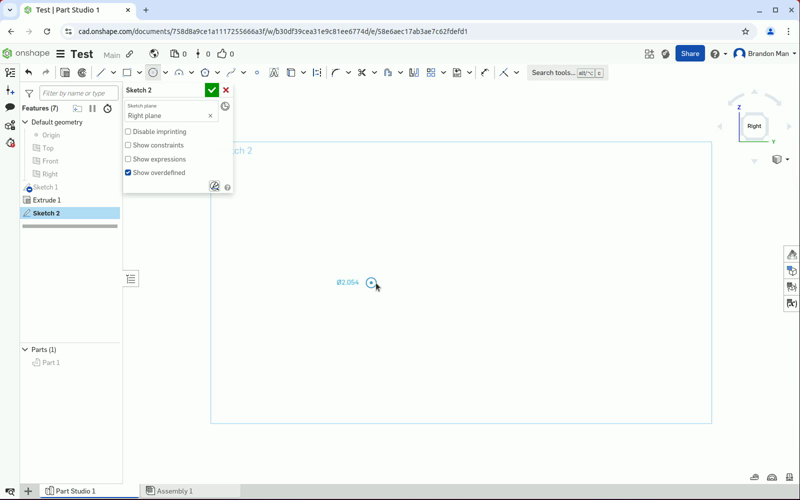
mouse_move(373, 286)
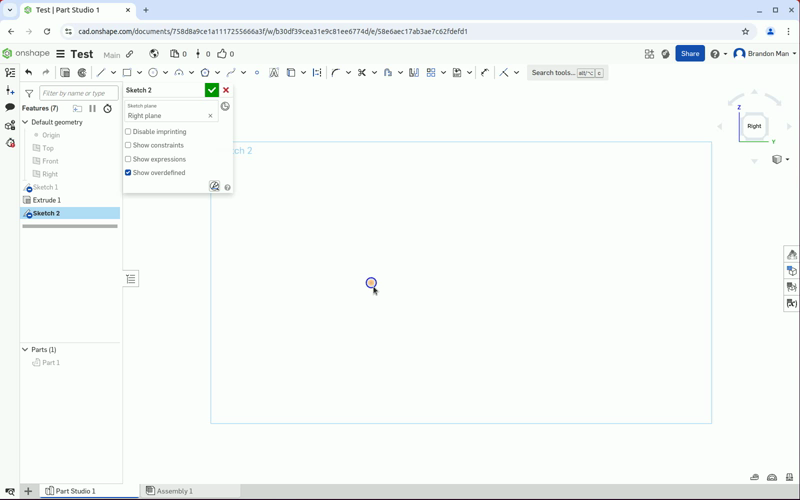
scroll(6)
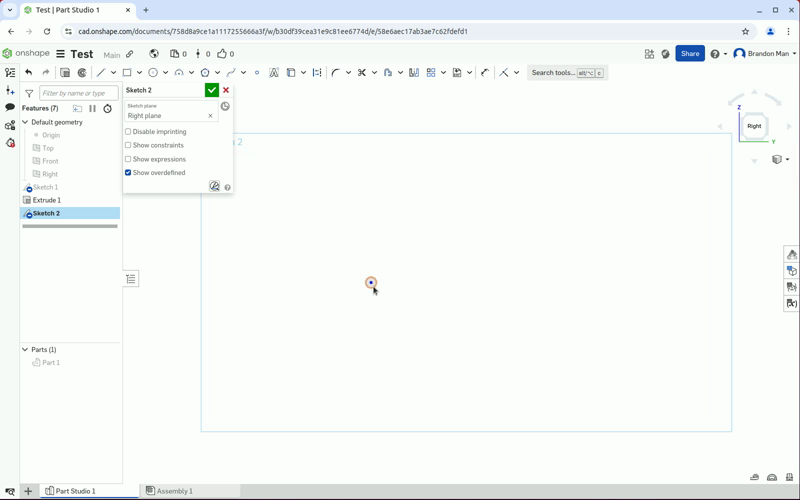
scroll(6)
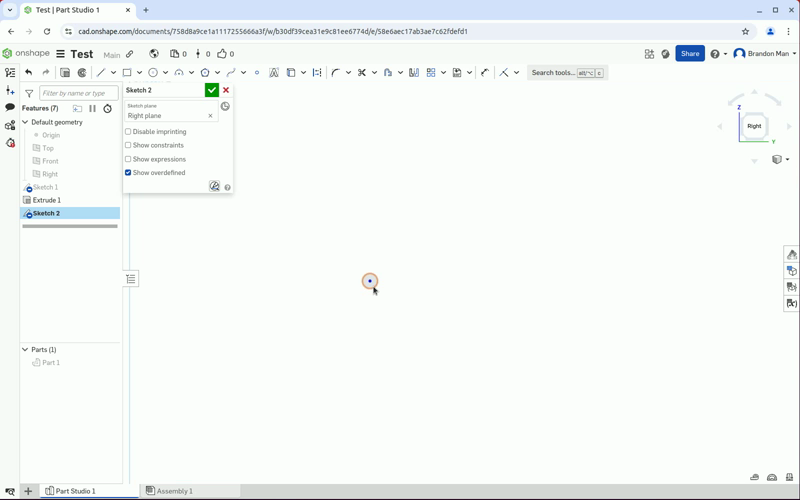
scroll(6)
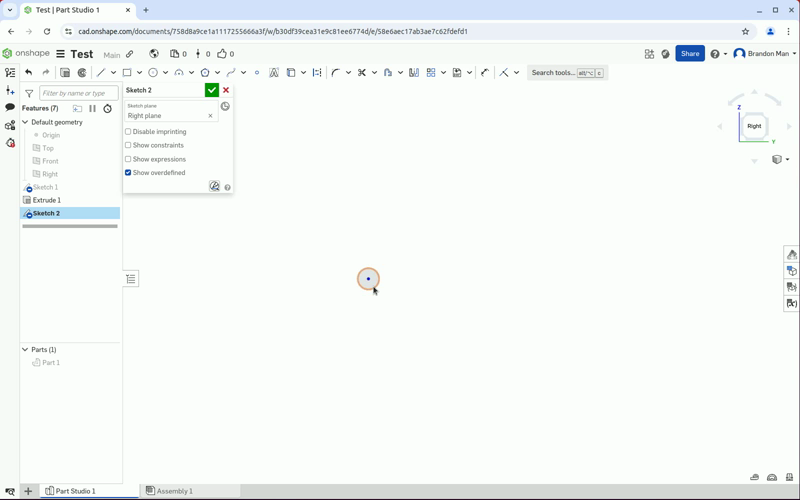
scroll(6)
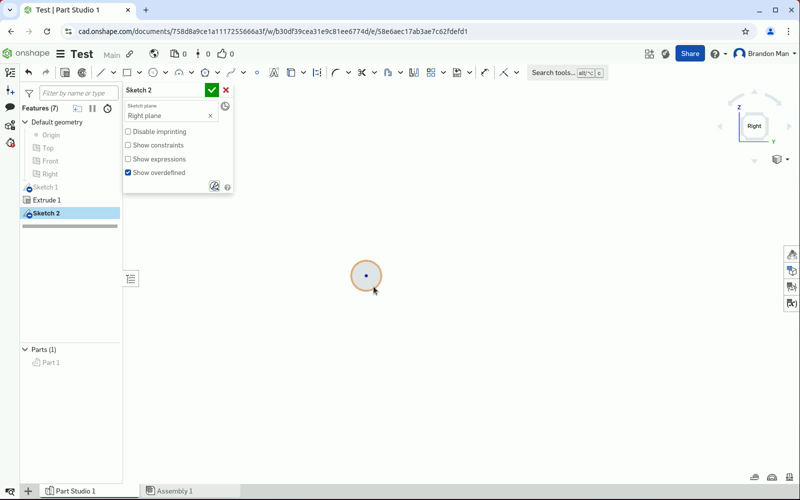
scroll(6)
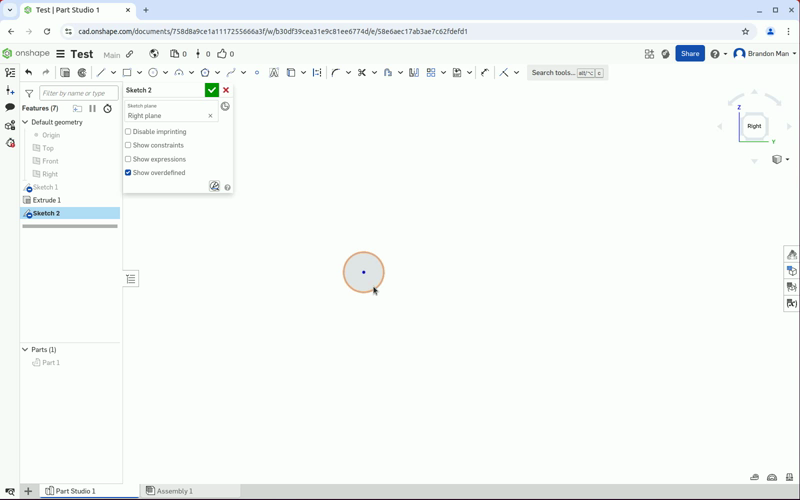
scroll(6)
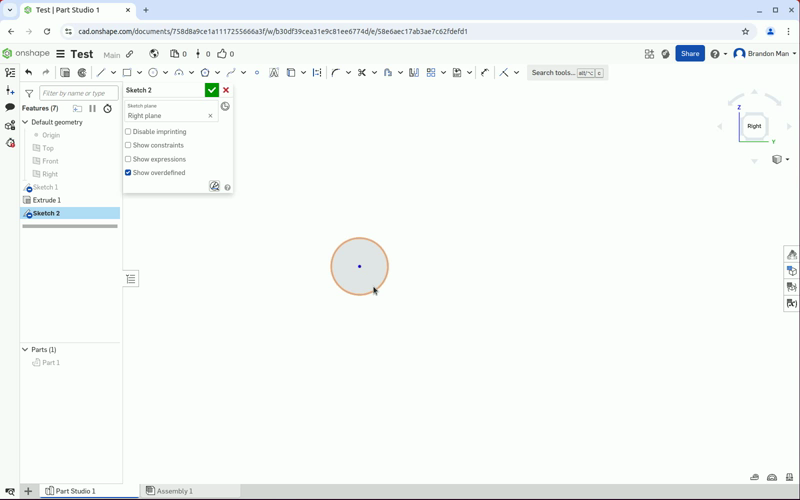
scroll(6)
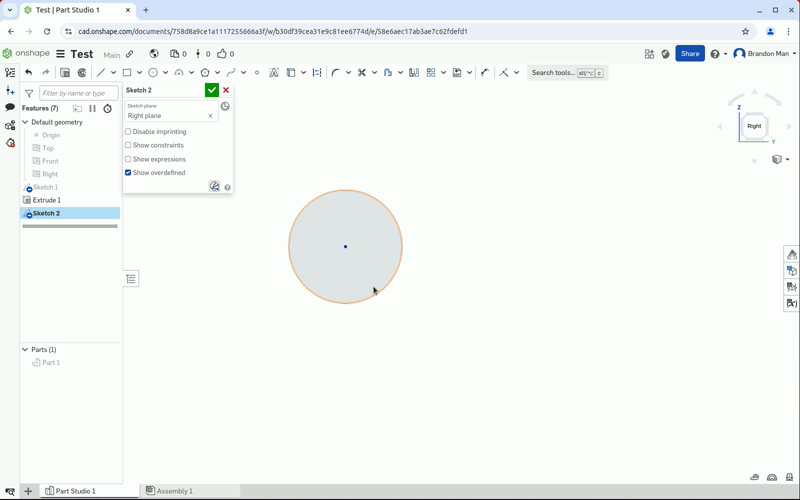
click(373, 286)
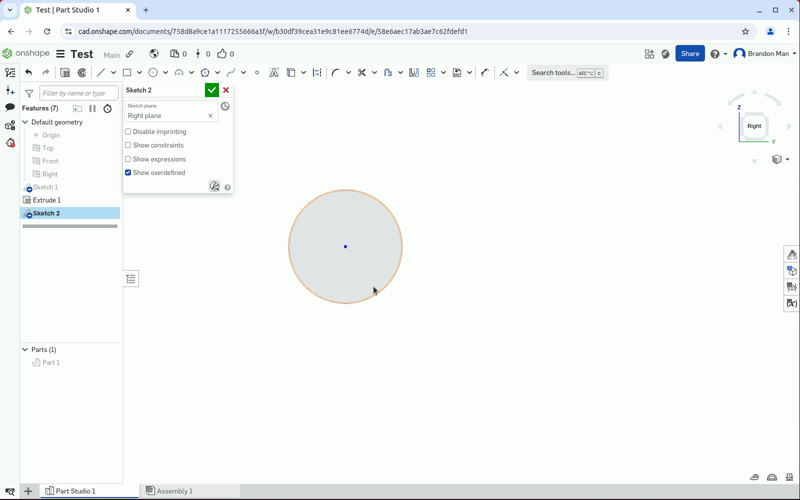
scroll(-6)
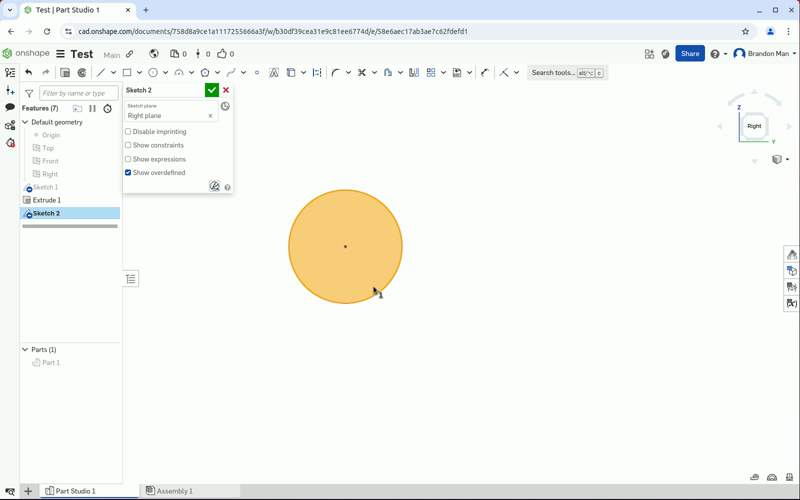
scroll(-6)
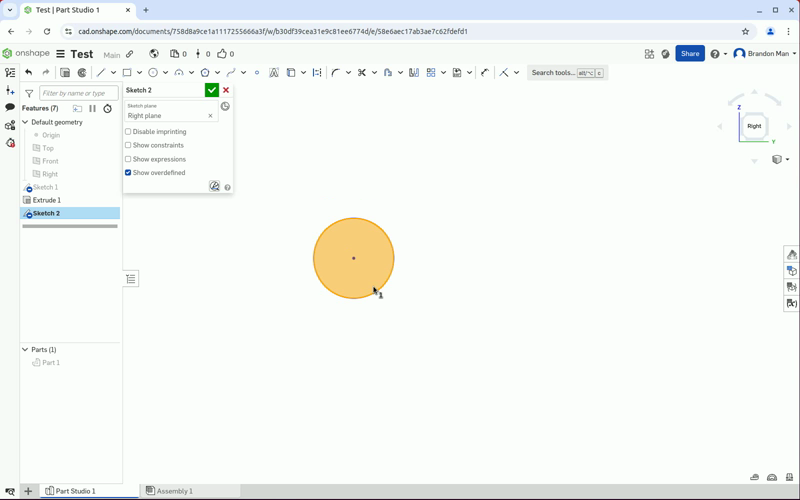
scroll(-6)
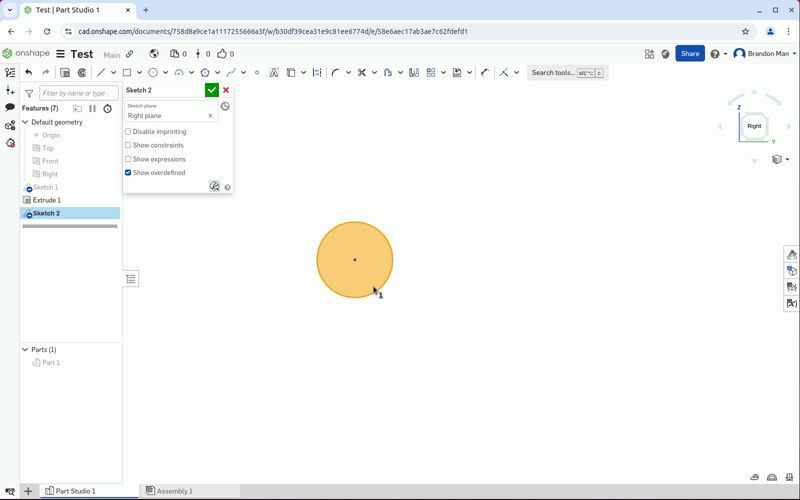
scroll(-6)
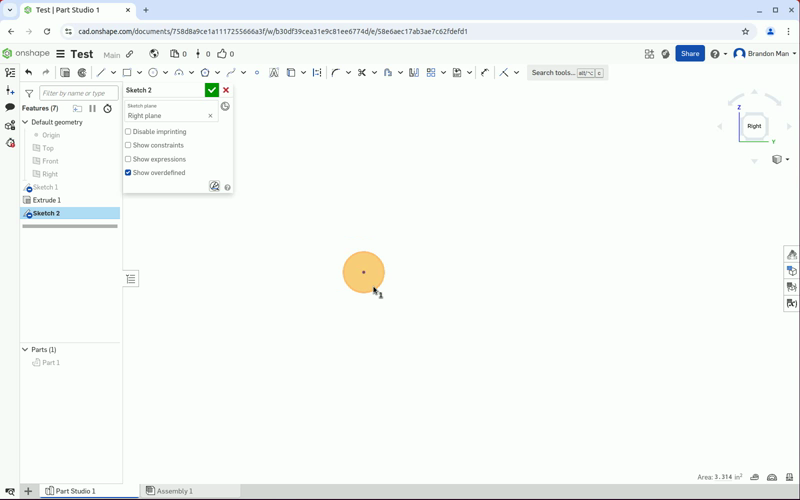
scroll(-6)
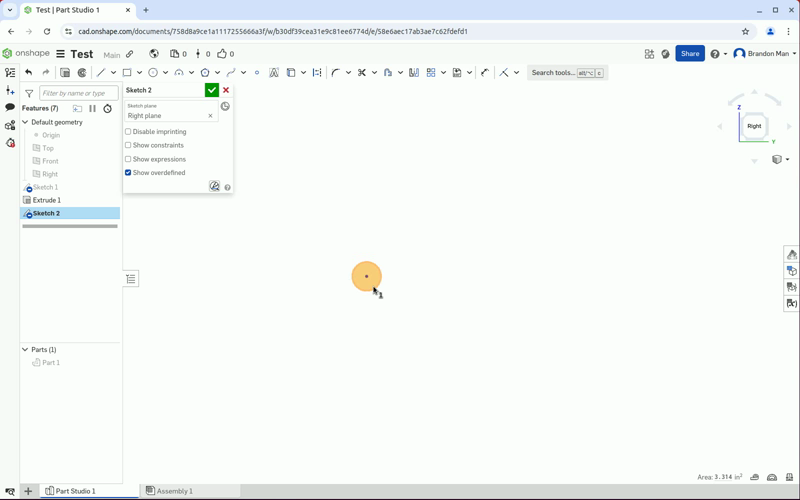
scroll(-6)
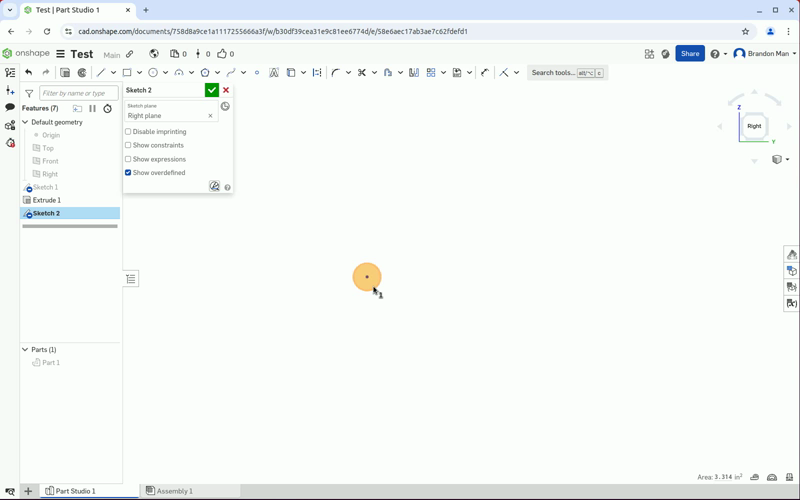
scroll(-6)
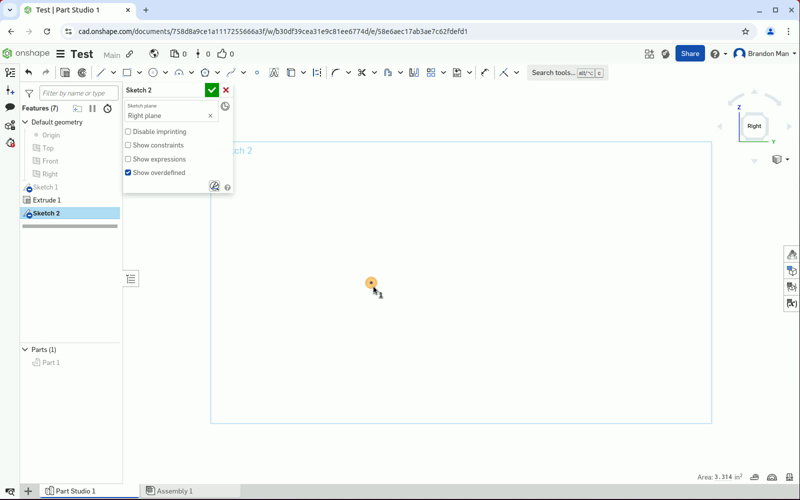
mouse_move(73, 352)
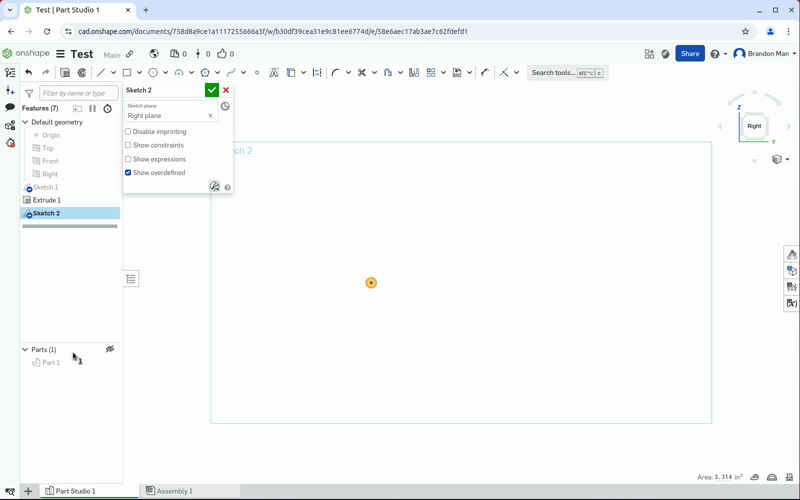
key(shift+y)
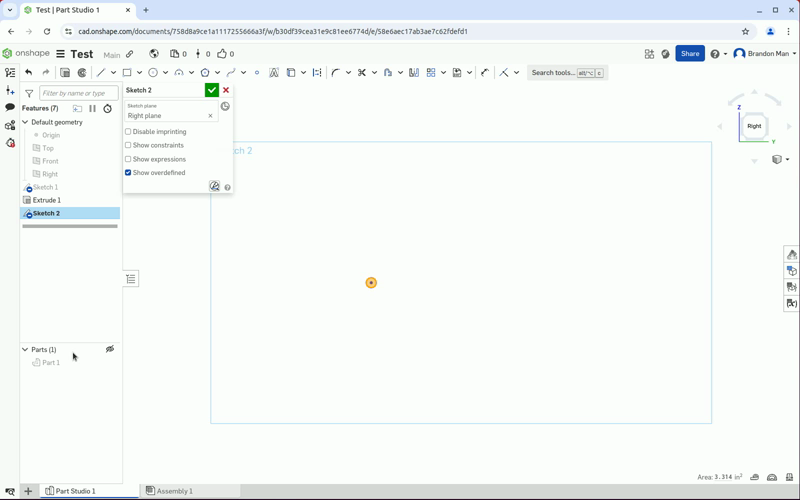
key(shift+e)
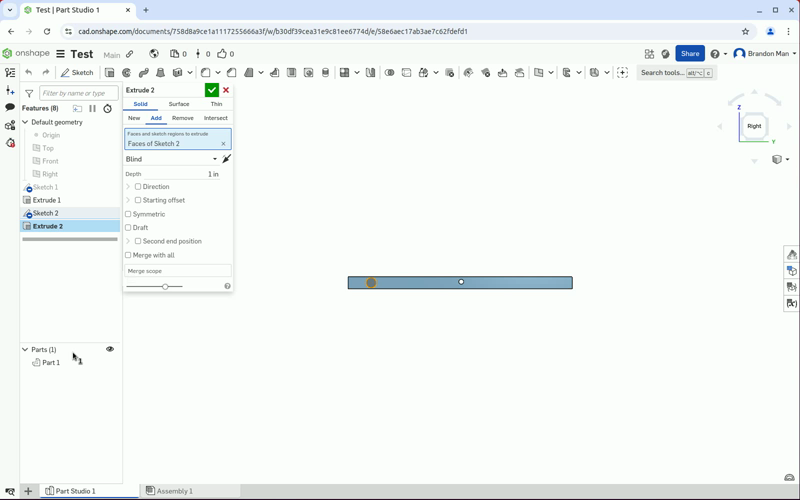
mouse_move(143, 106)
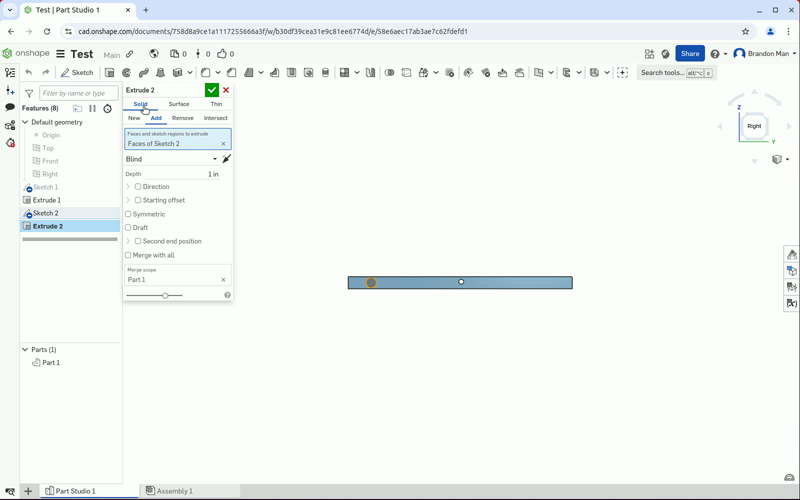
click(143, 106)
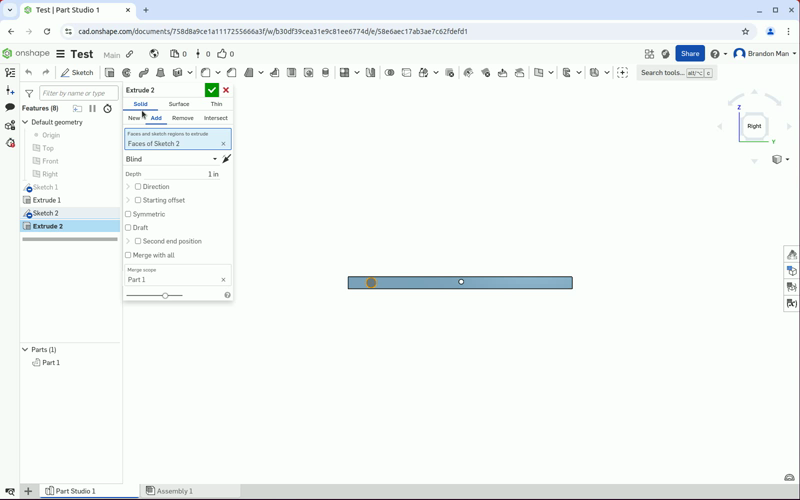
mouse_move(137, 120)
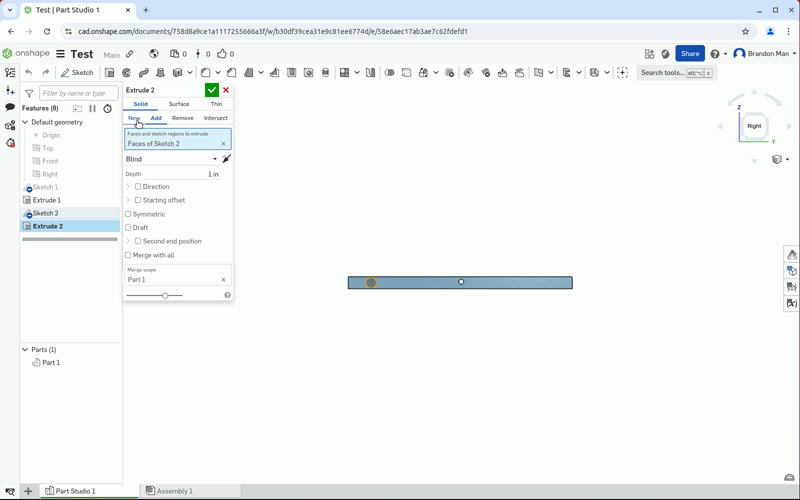
click(137, 120)
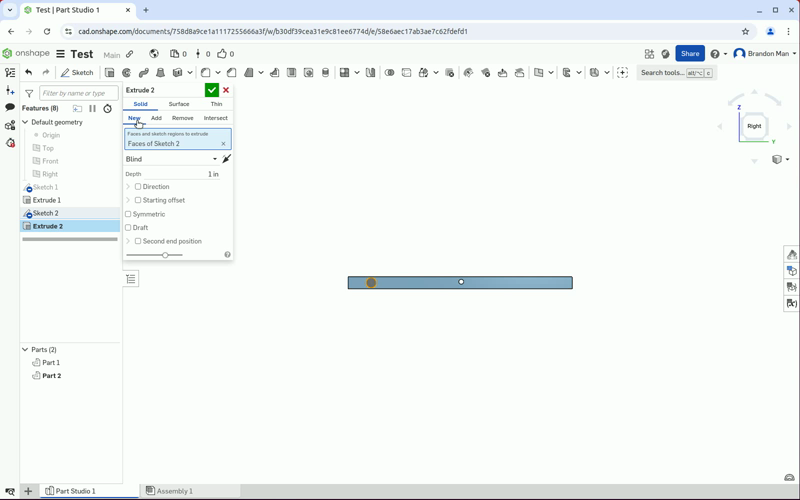
key(tab, 4)
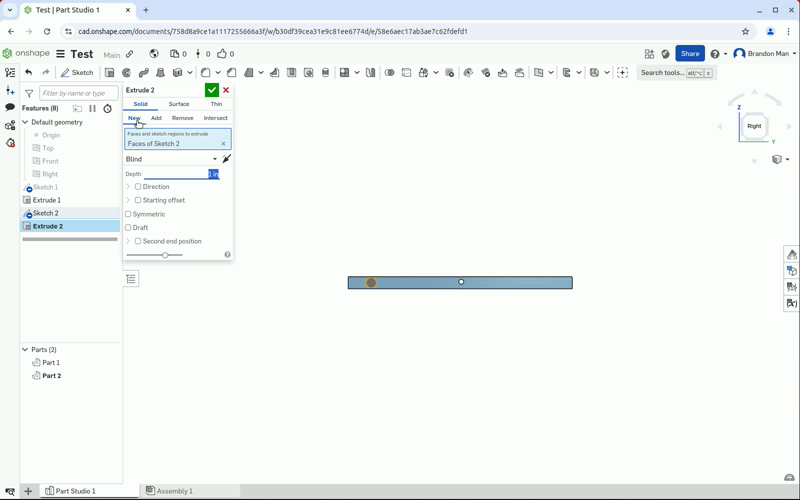
text(13.961)
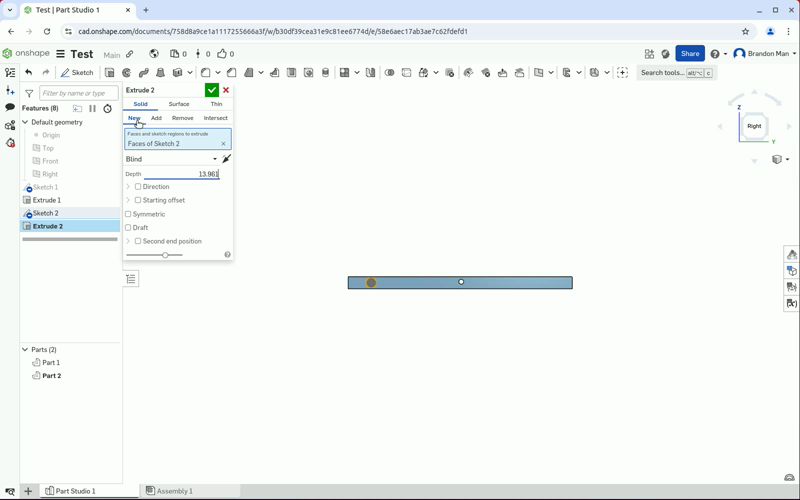
key(enter)
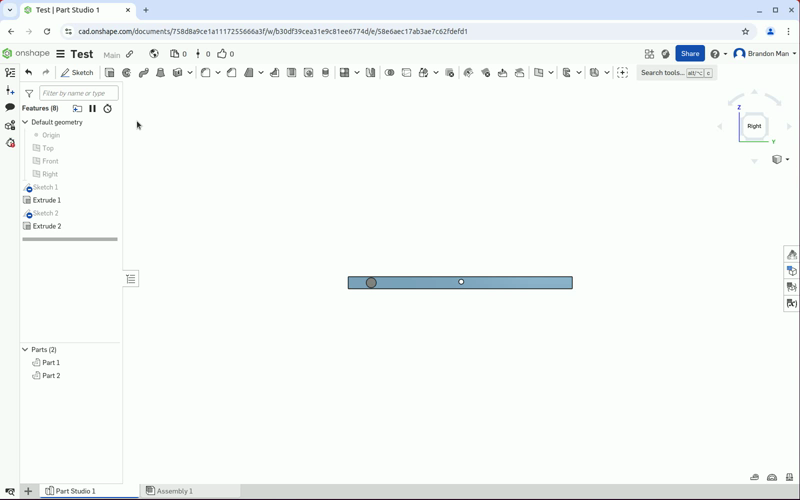
key(shift+h)
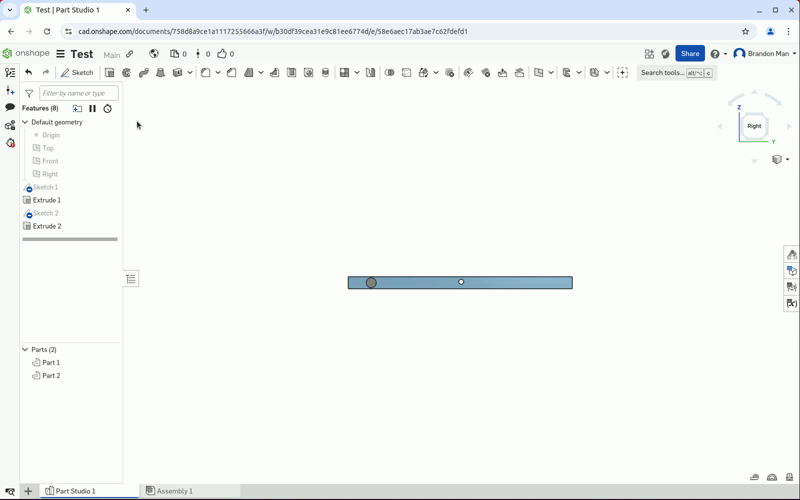
key(shift+h)
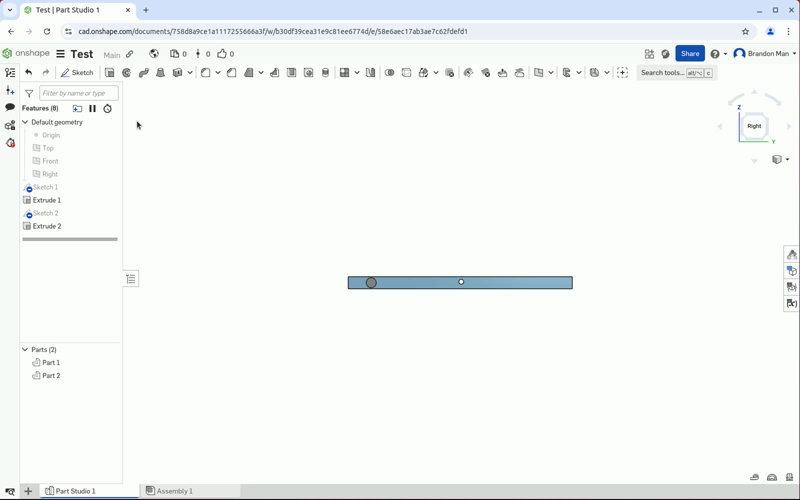
mouse_move(73, 189)
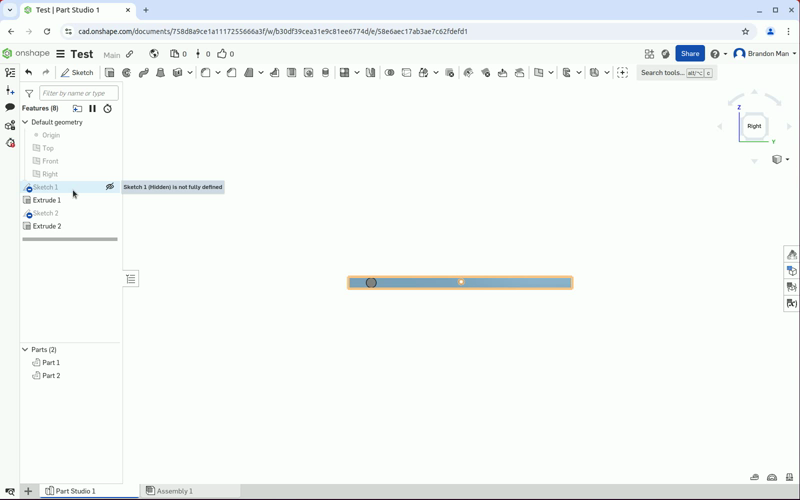
click(73, 189)
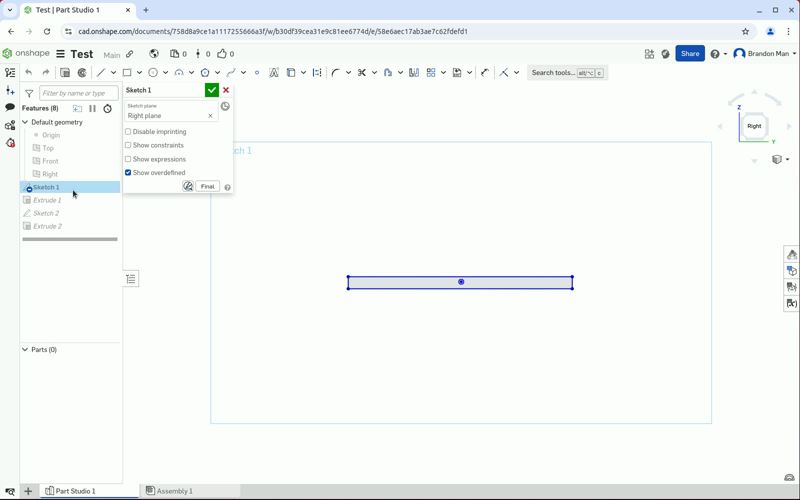
mouse_move(229, 92)
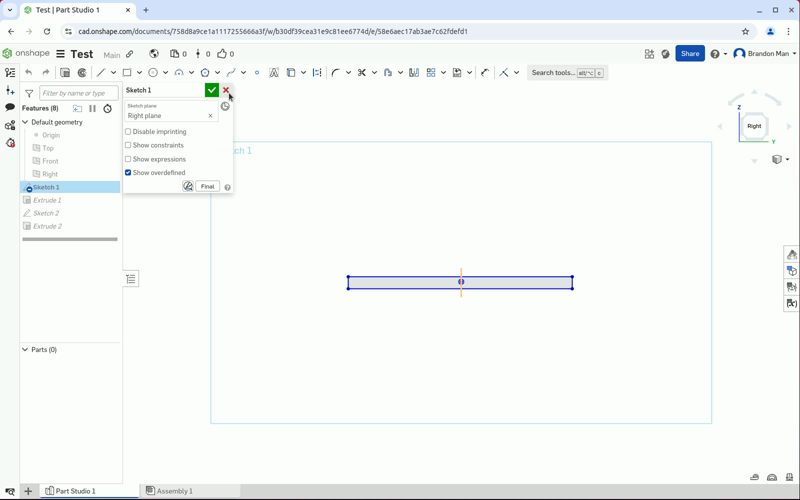
click(229, 92)
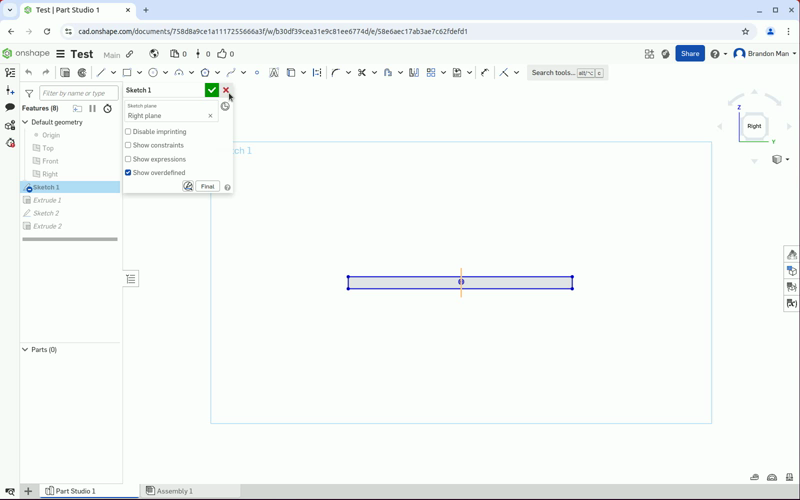
key(shift+s)
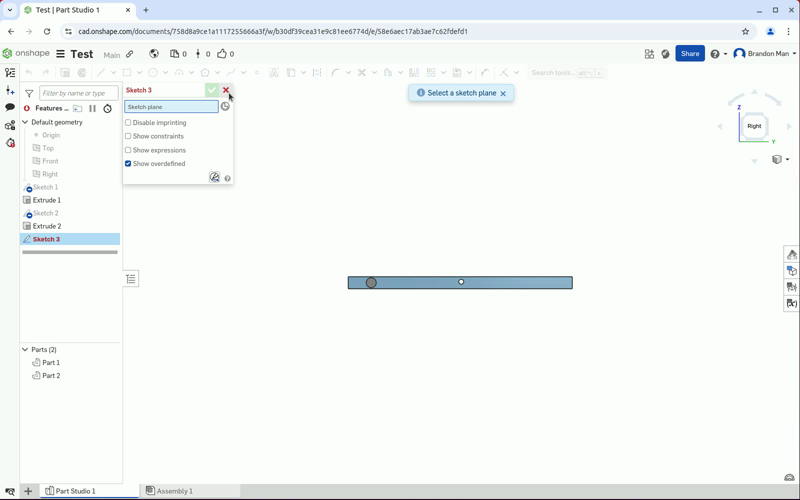
mouse_move(73, 176)
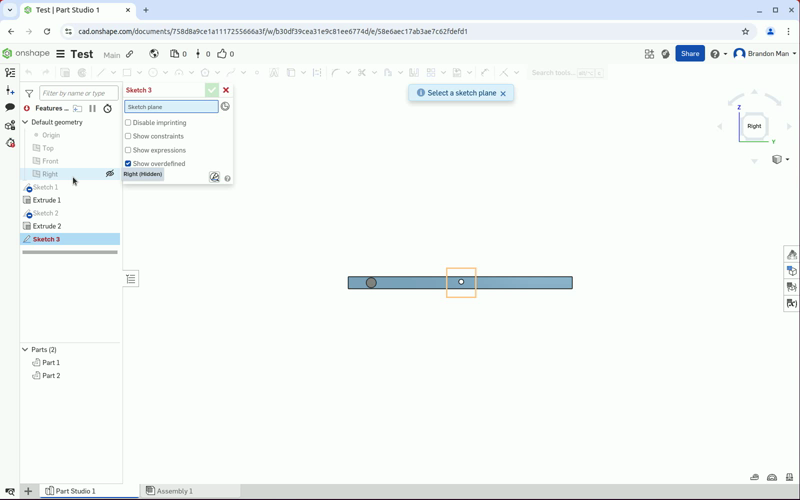
click(73, 176)
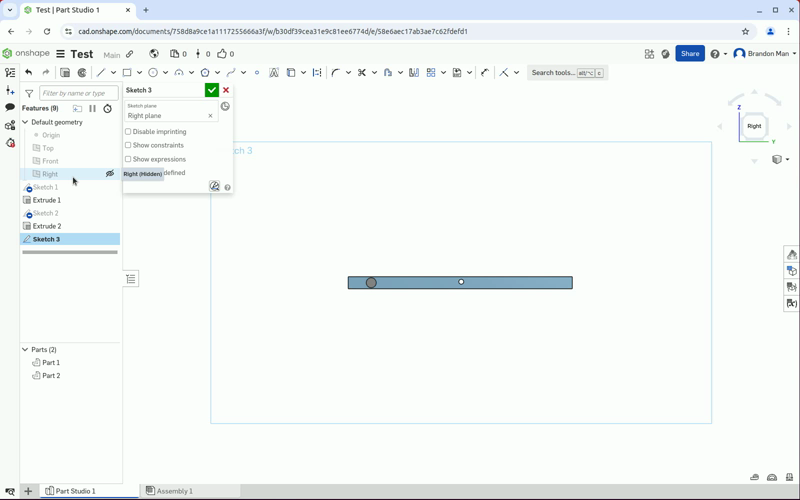
mouse_move(73, 352)
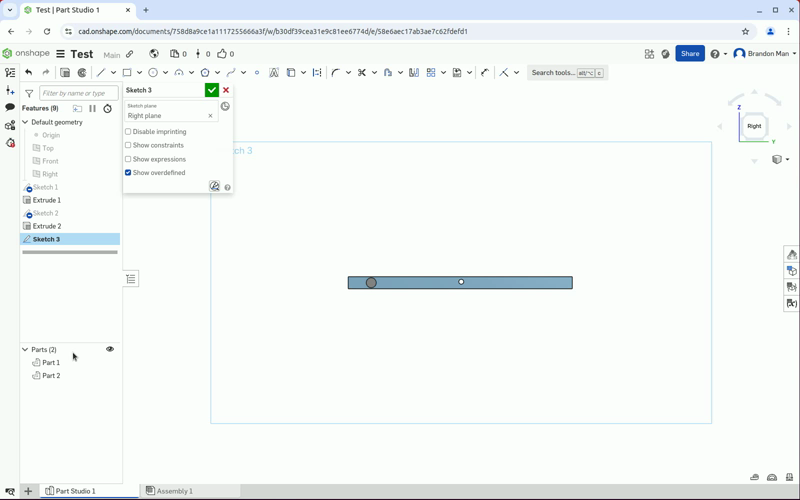
key(y)
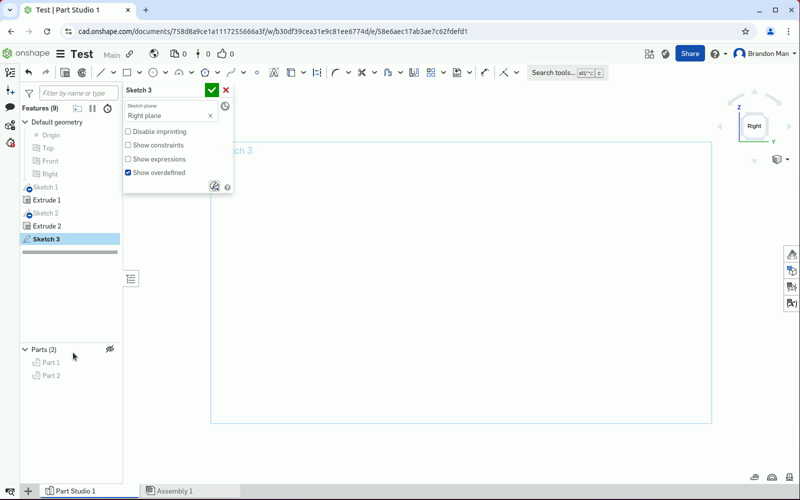
key(c)
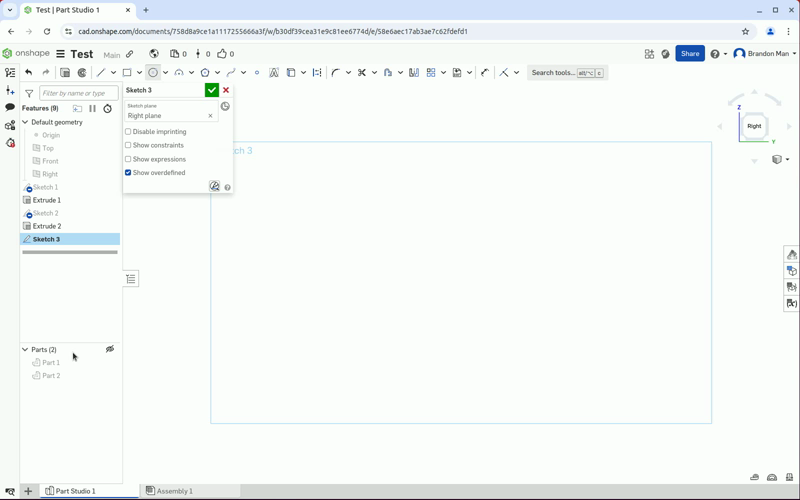
key_down(shift)
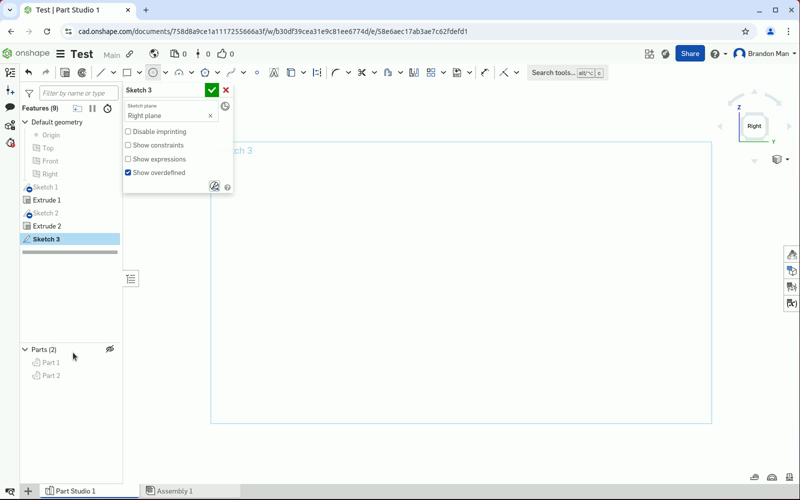
mouse_move(562, 282)
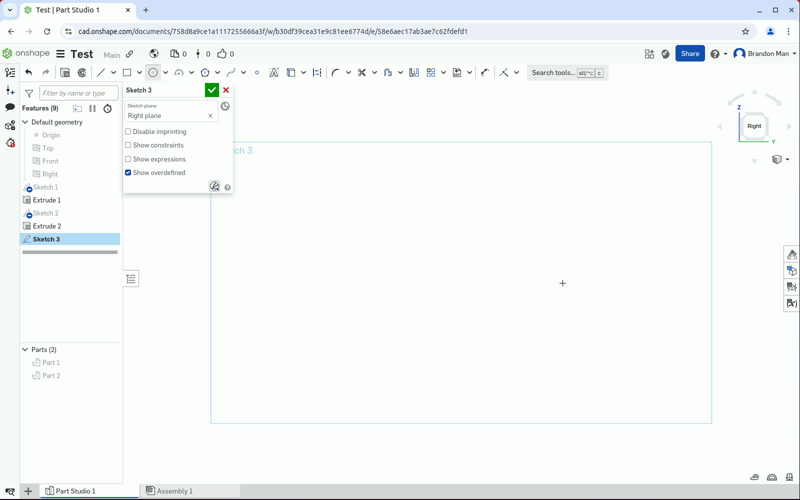
click(562, 282)
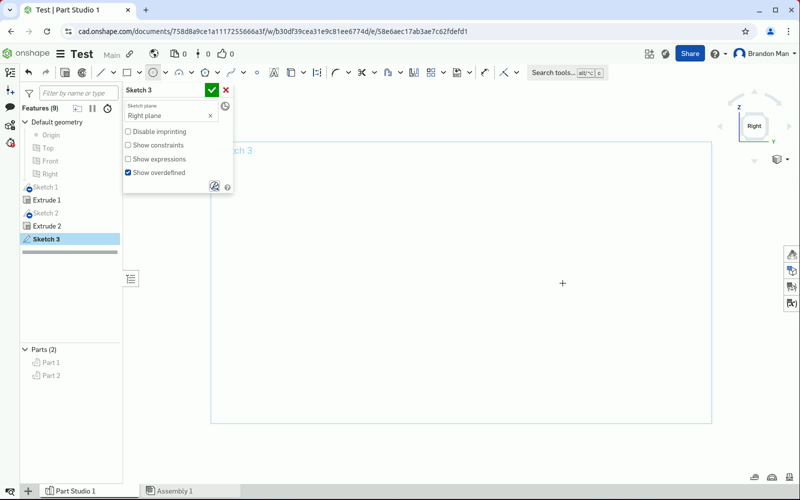
key_up(shift)
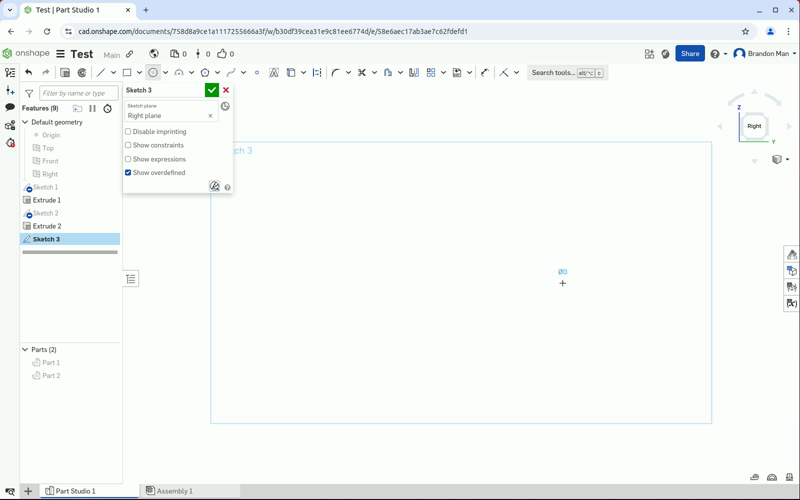
mouse_move(566, 282)
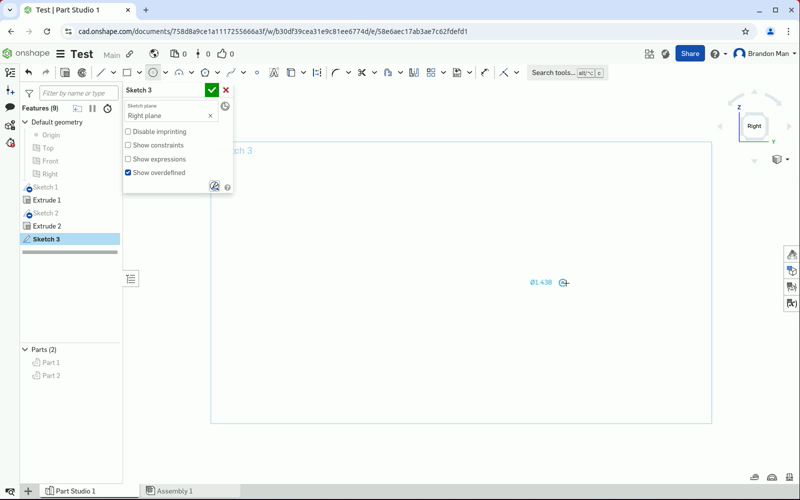
click(566, 282)
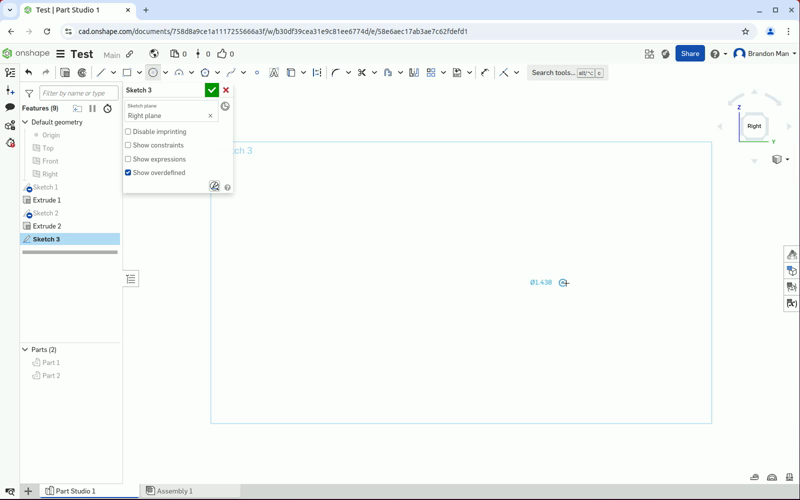
key(esc)
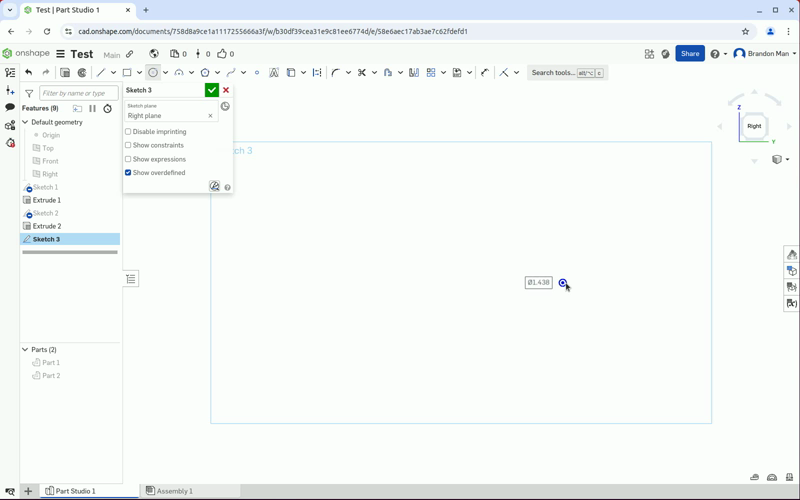
mouse_move(563, 280)
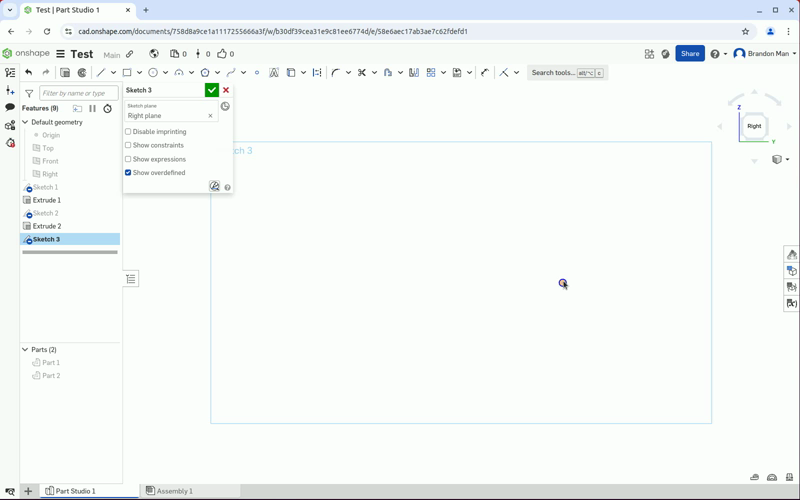
scroll(6)
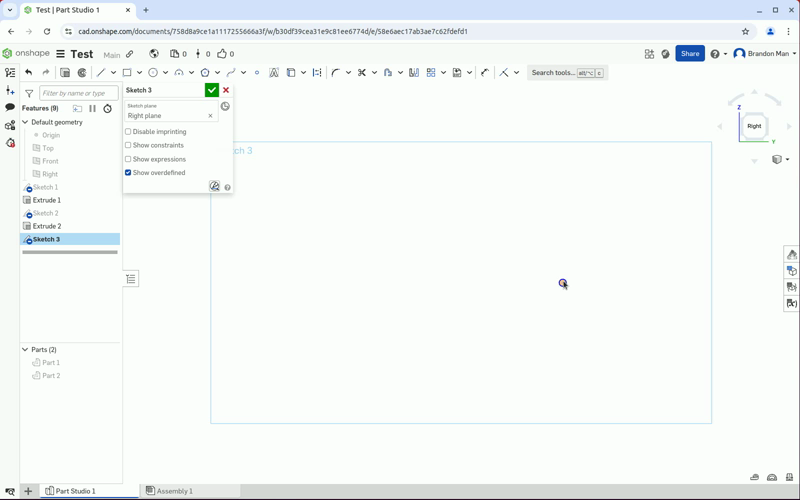
scroll(6)
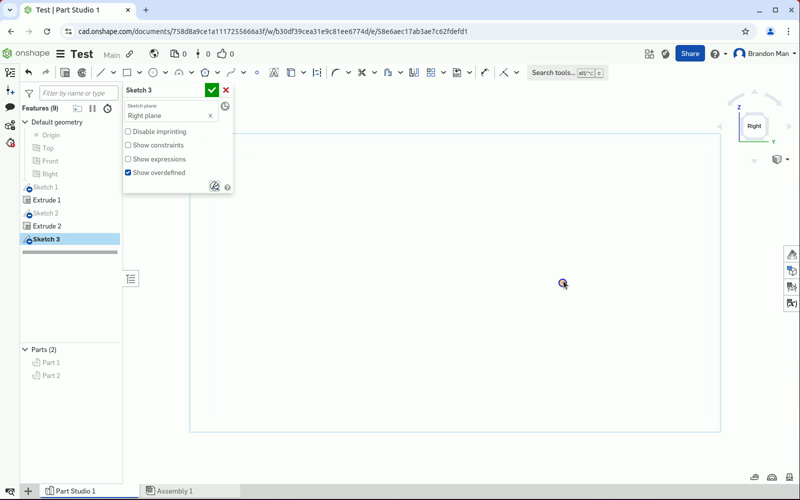
scroll(6)
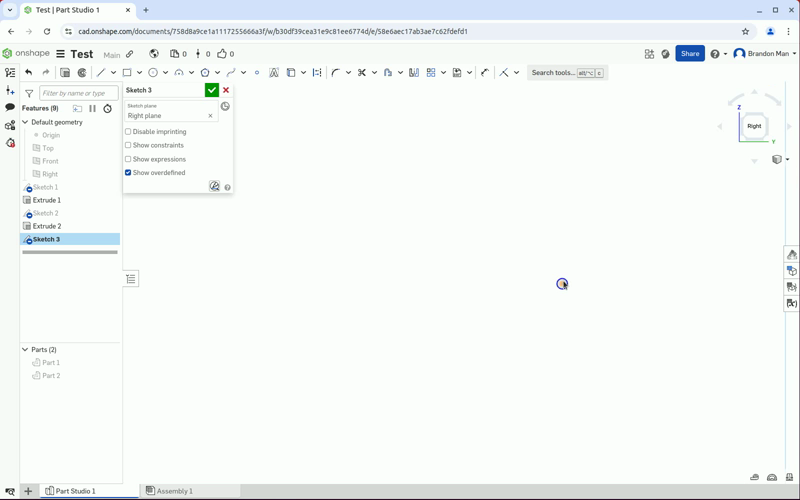
scroll(6)
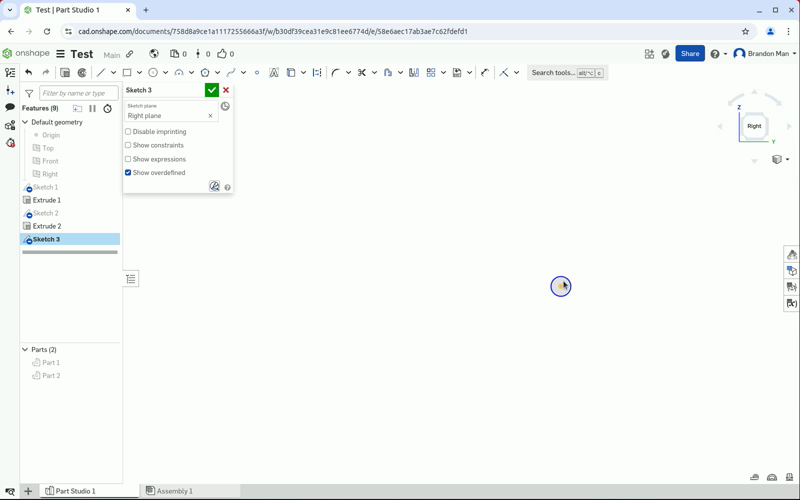
scroll(6)
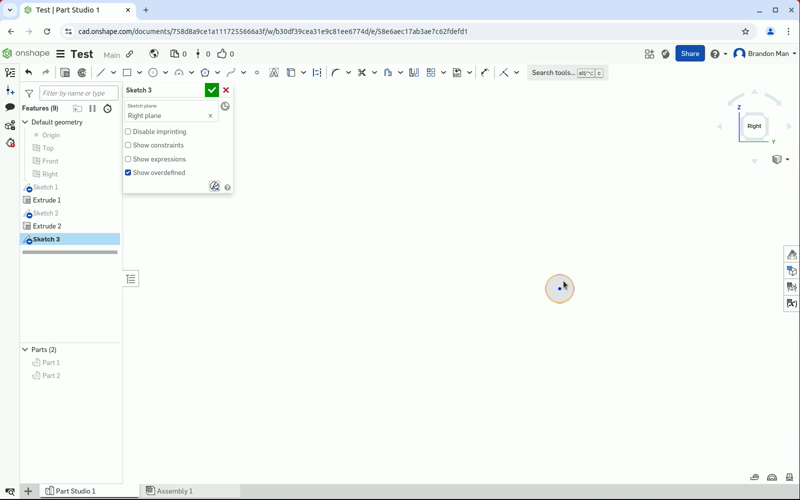
scroll(6)
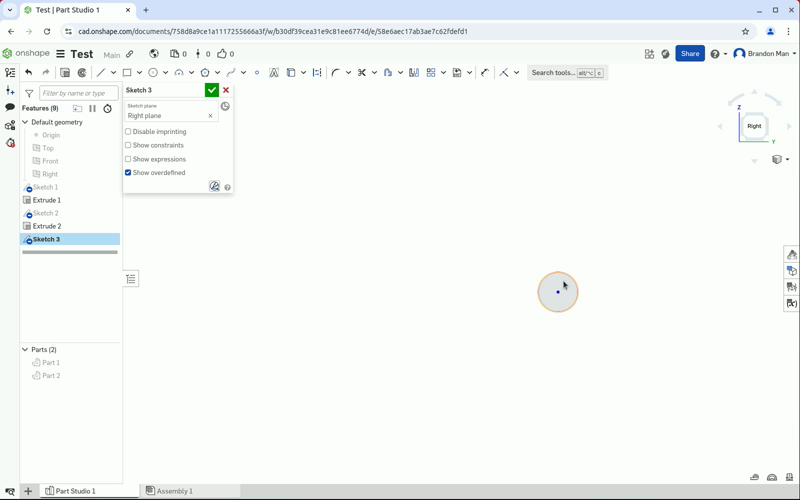
scroll(6)
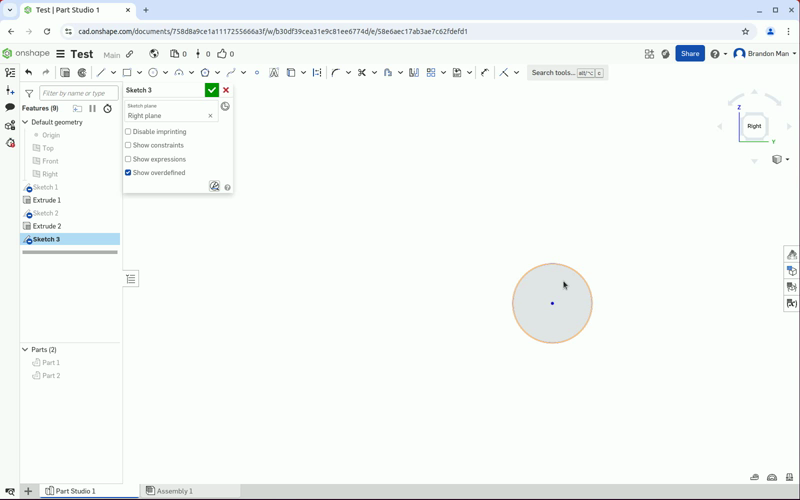
click(563, 280)
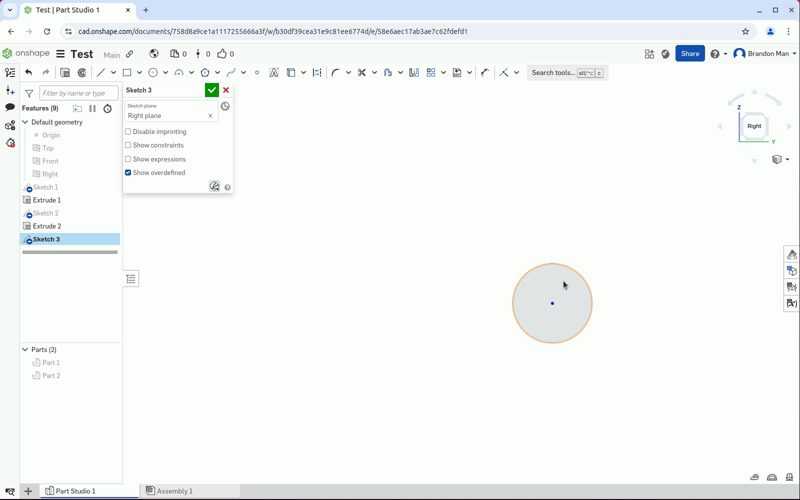
scroll(-6)
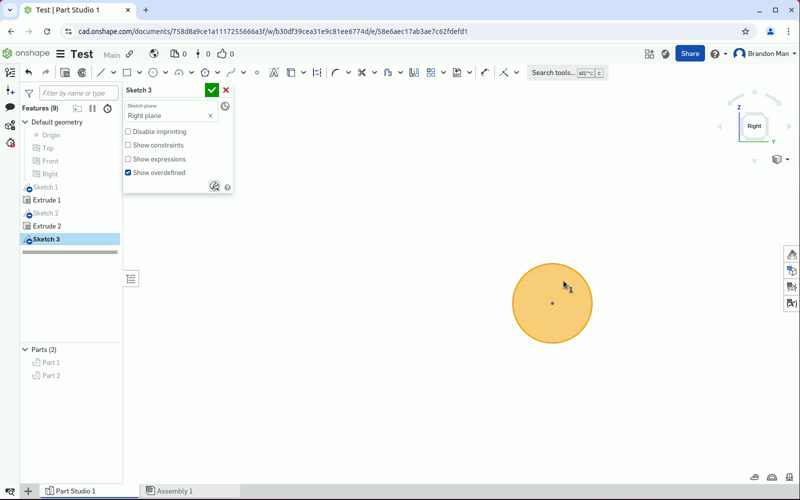
scroll(-6)
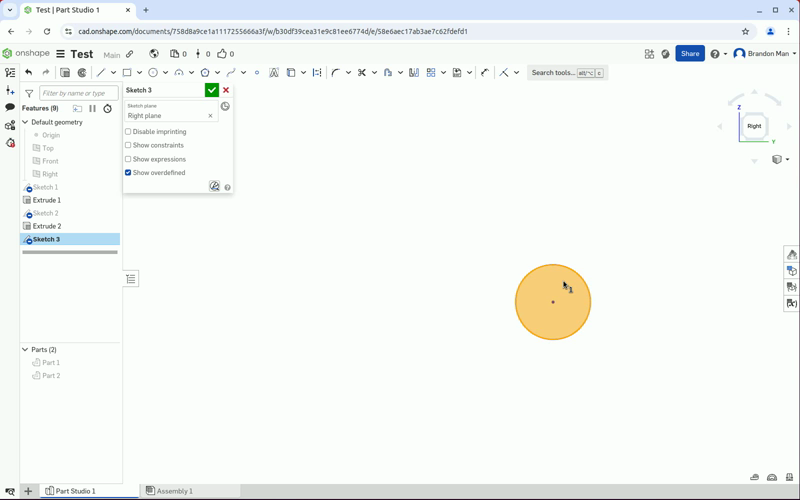
scroll(-6)
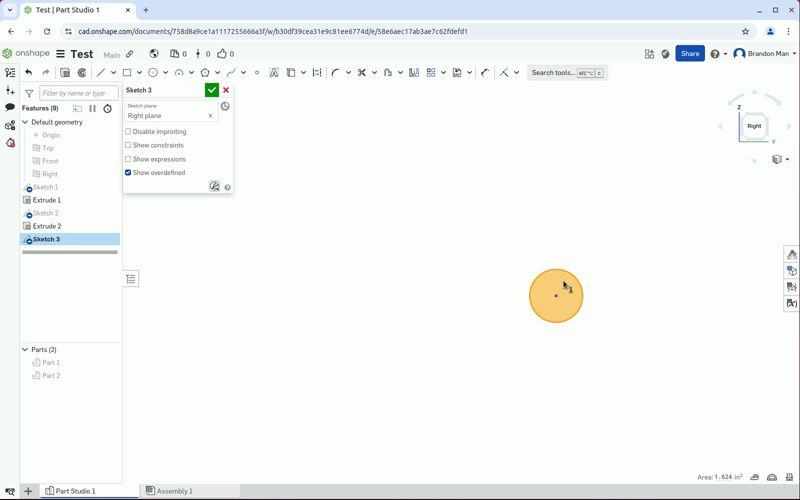
scroll(-6)
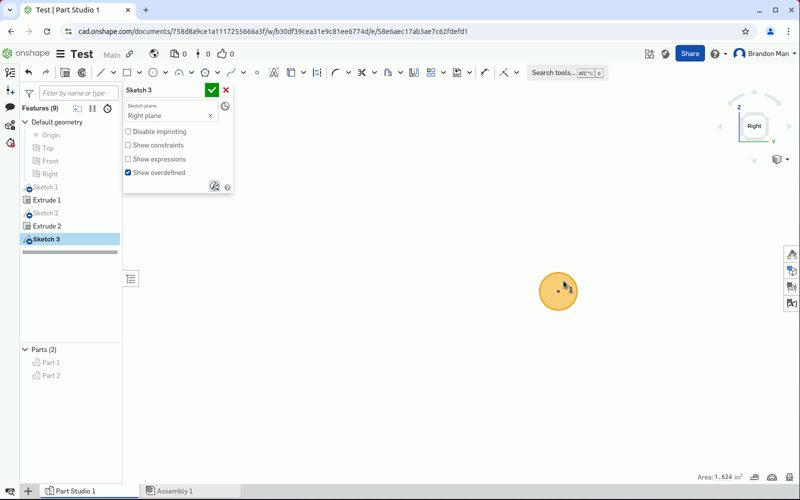
scroll(-6)
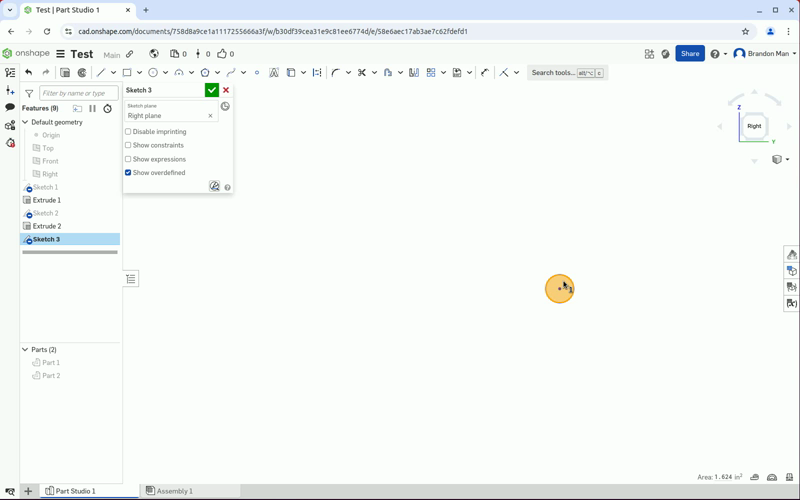
scroll(-6)
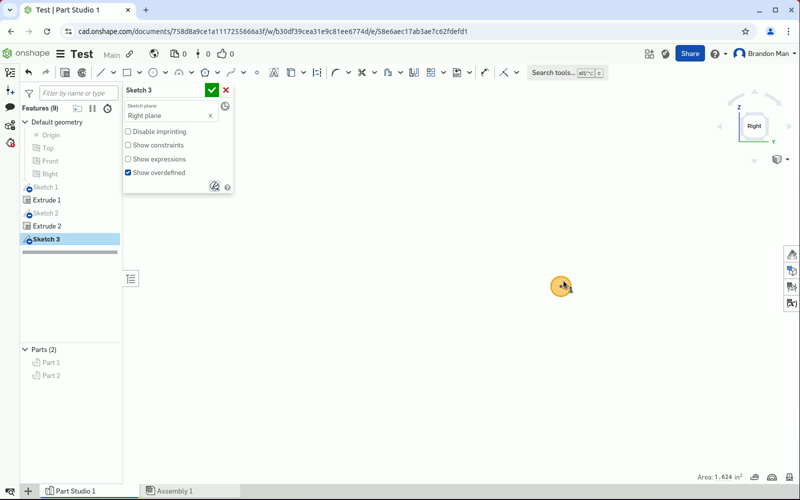
scroll(-6)
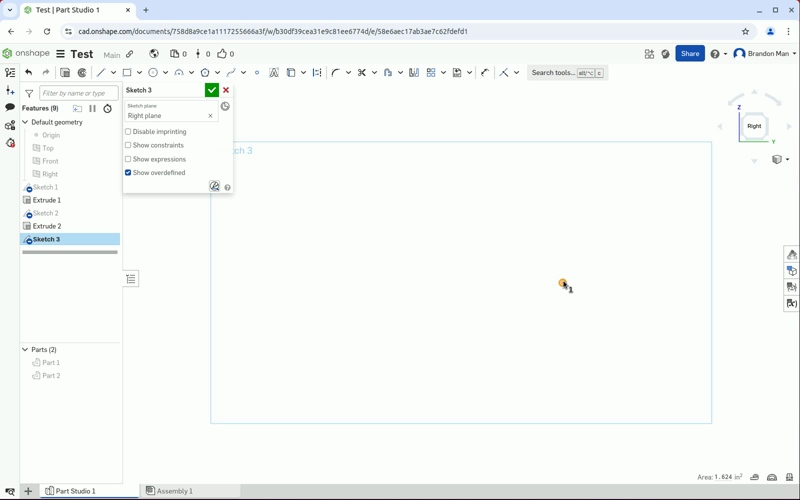
mouse_move(73, 352)
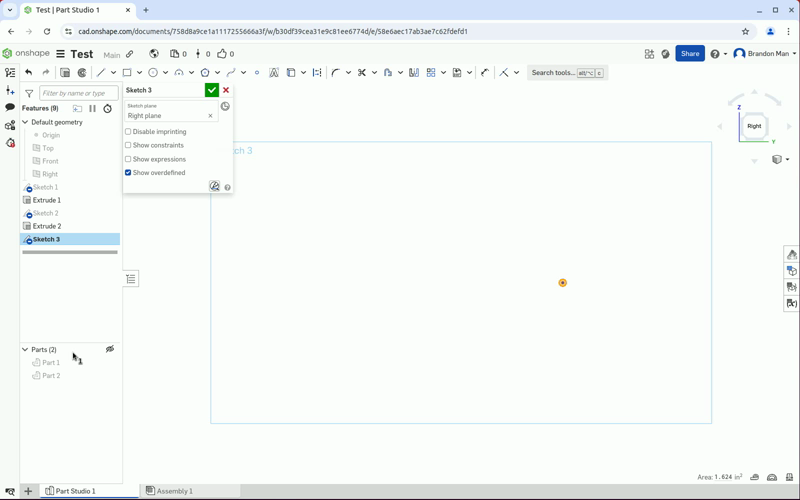
key(shift+y)
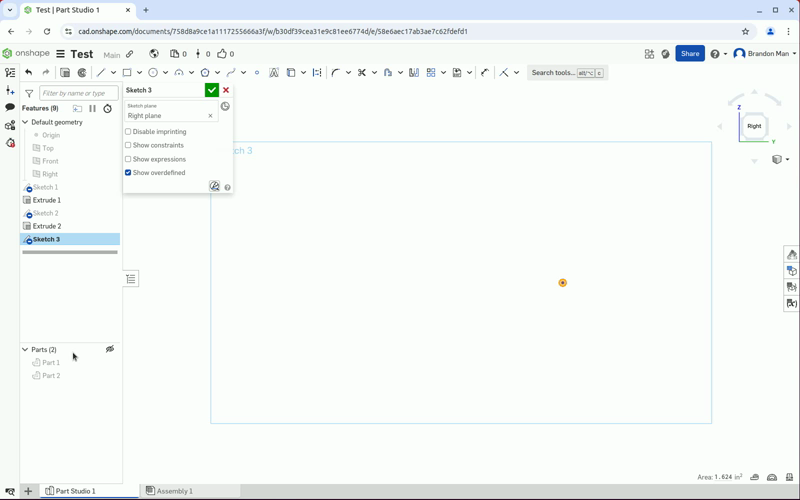
key(shift+e)
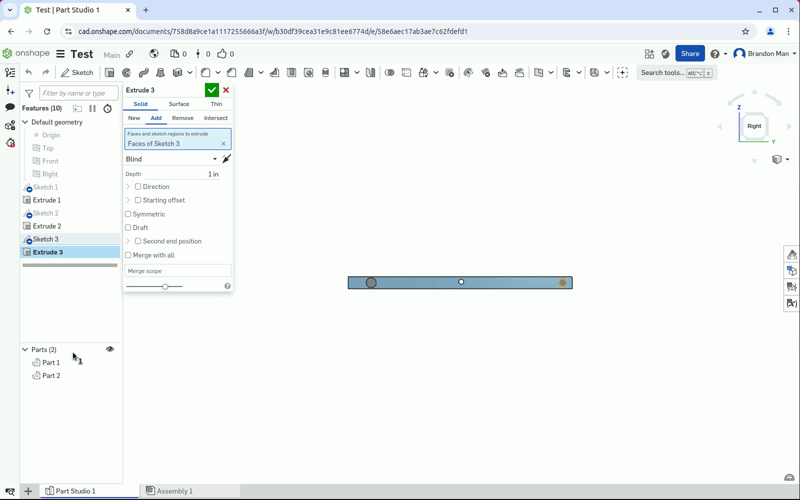
mouse_move(143, 106)
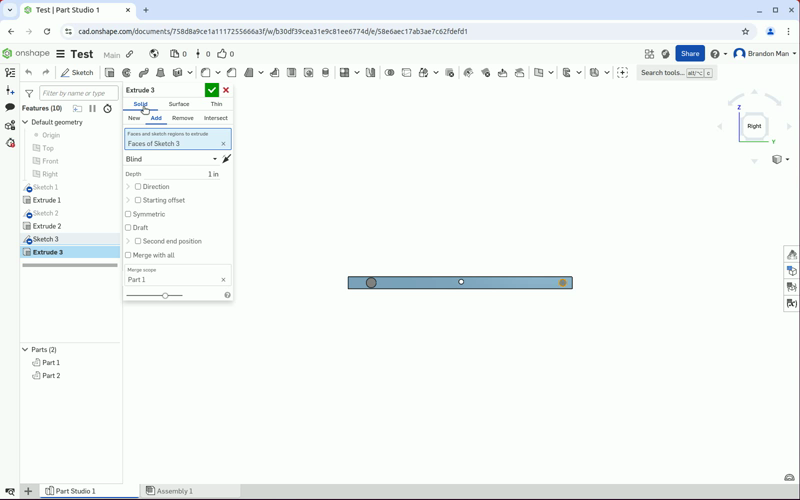
click(143, 106)
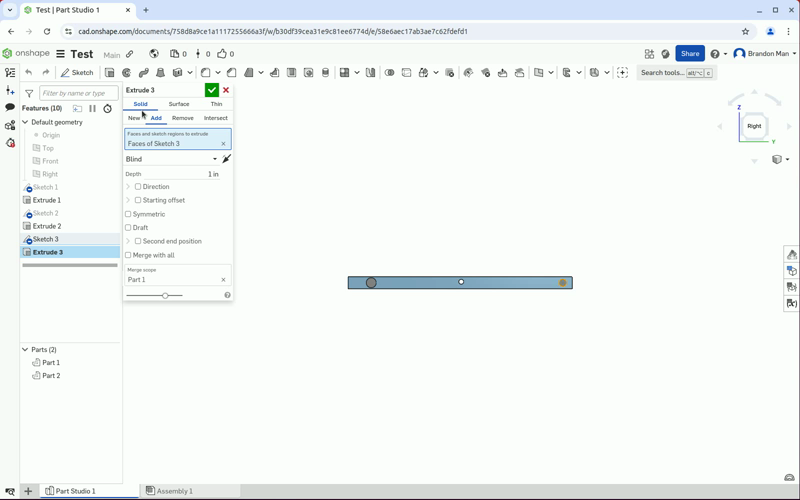
mouse_move(137, 120)
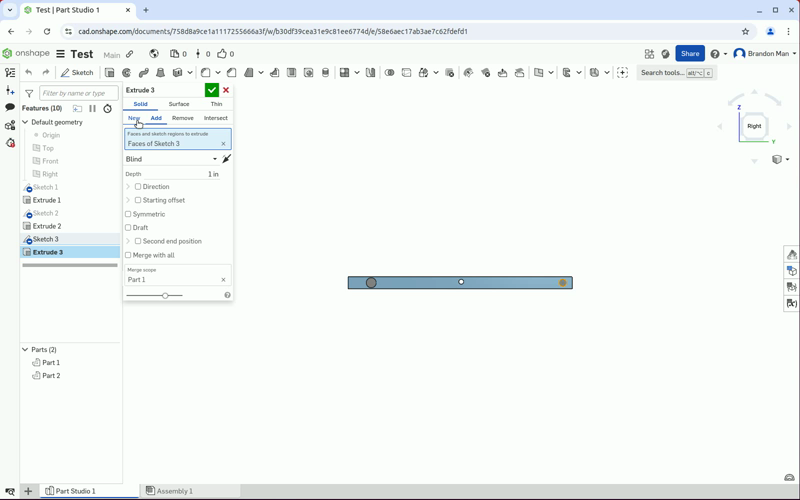
click(137, 120)
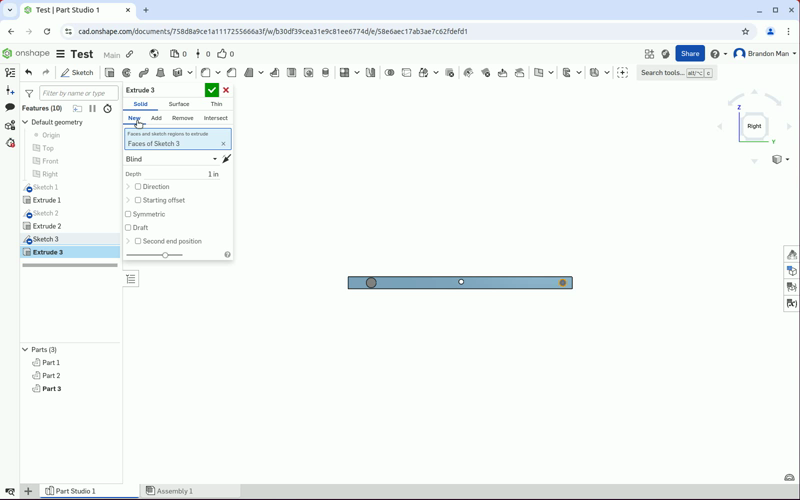
key(tab, 4)
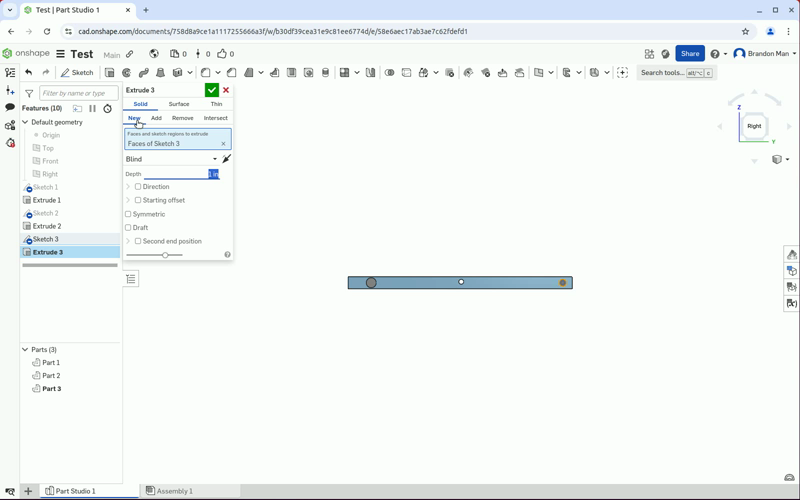
text(13.961)
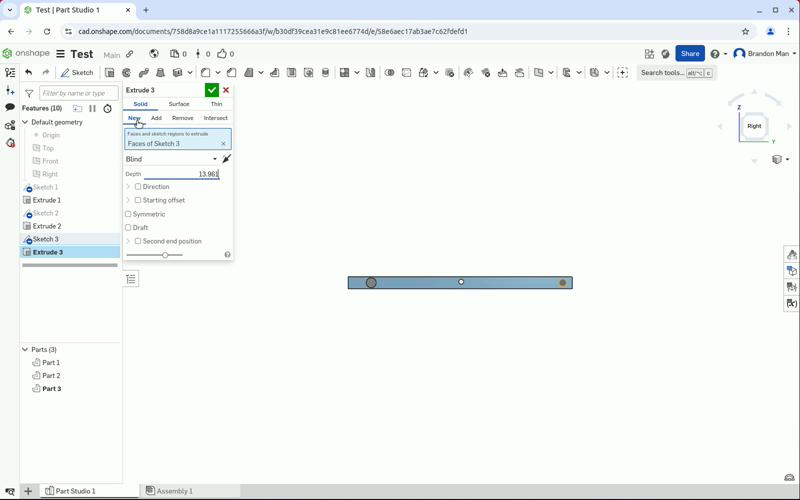
key(enter)
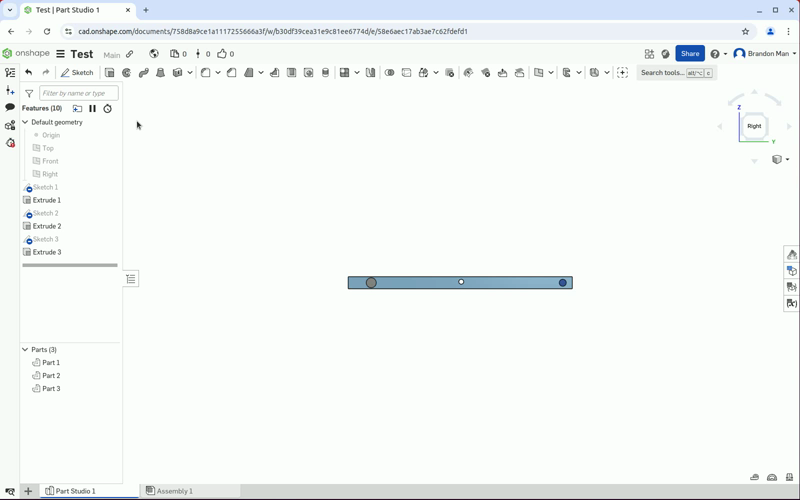
key(shift+h)
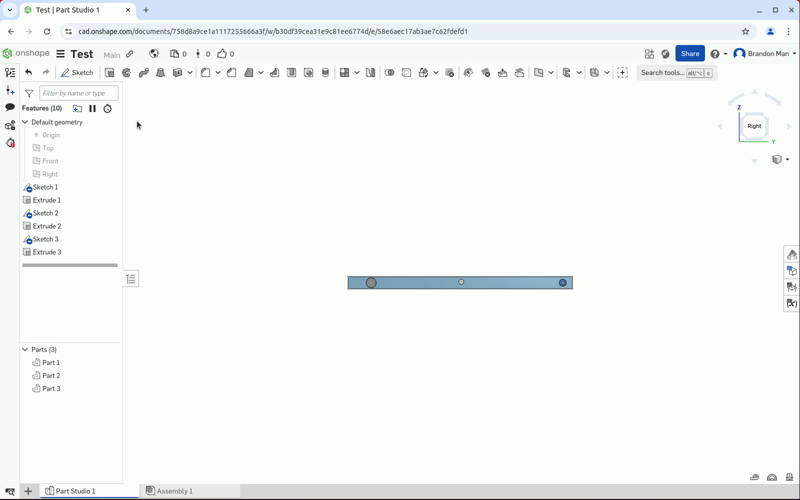
key(shift+h)
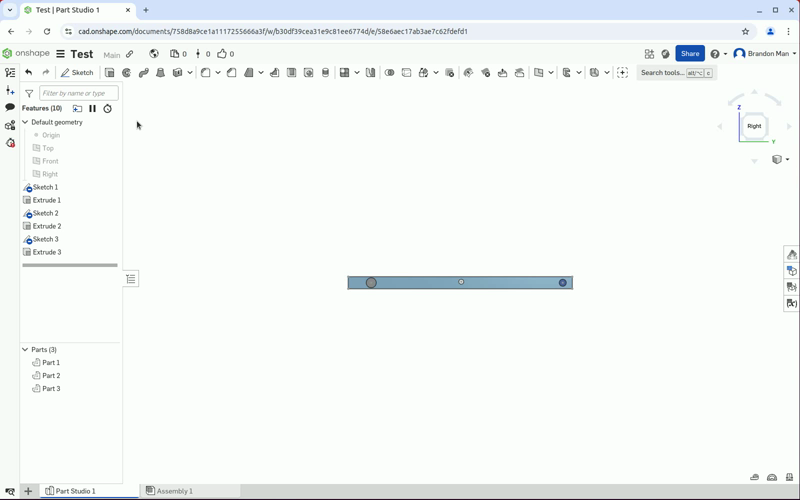
key(shift+7)
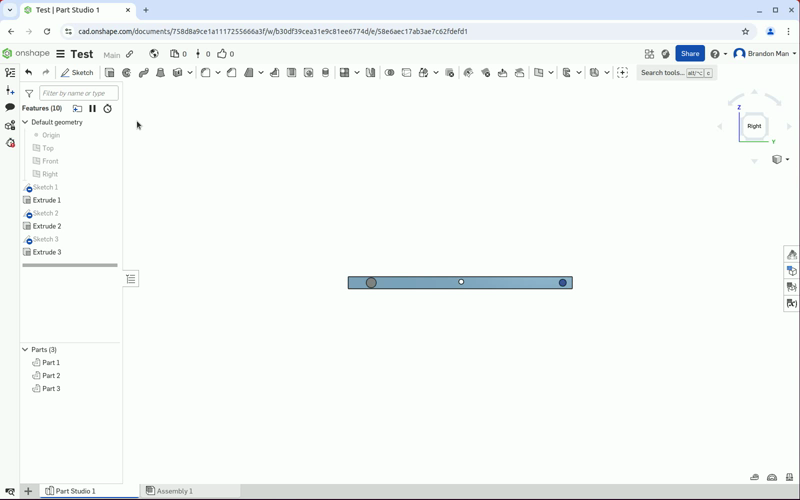
key(right, 2)
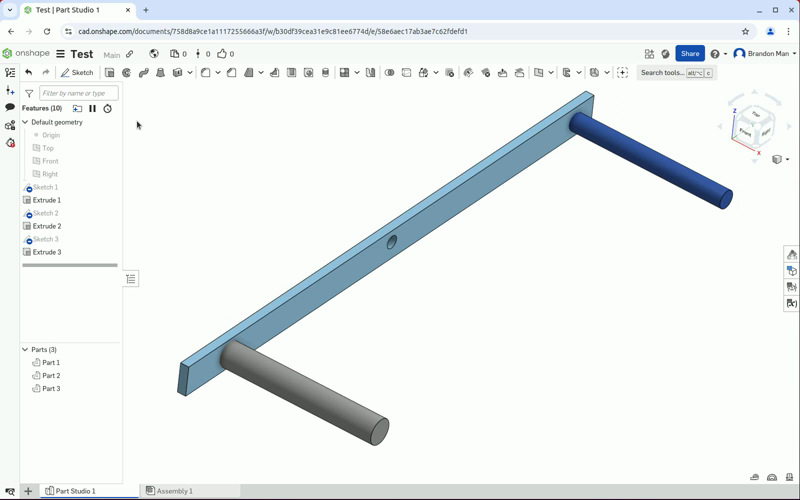
key(down, 2)
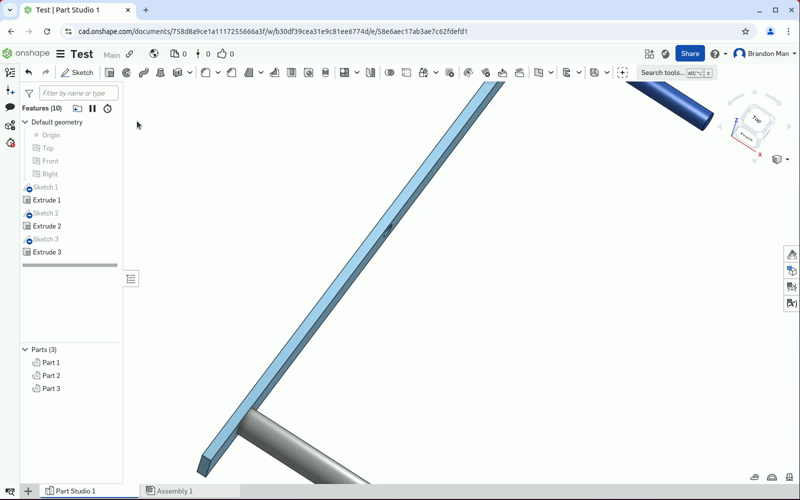
key(up, 2)
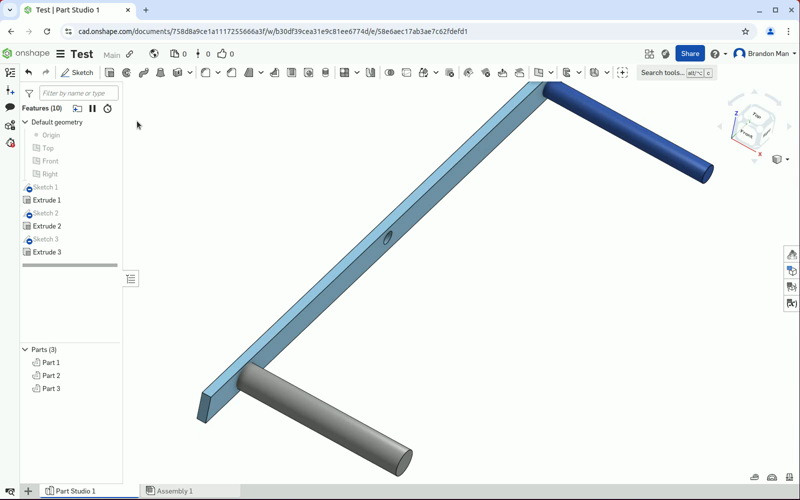
key(left, 2)
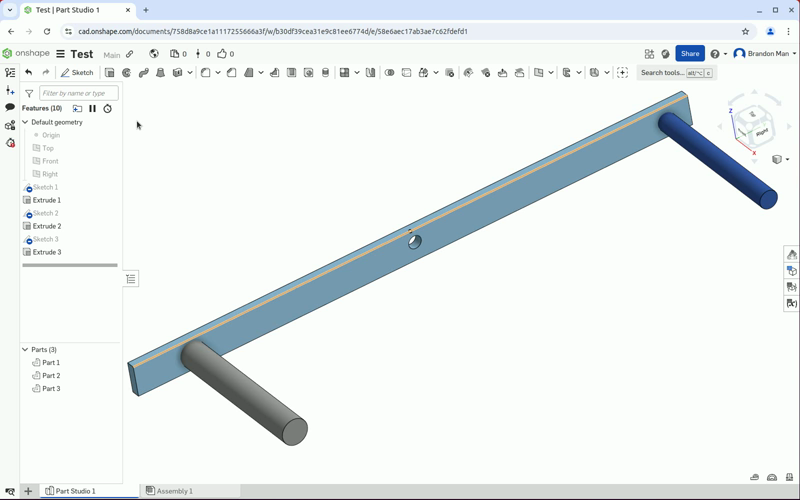
mouse_move(73, 189)
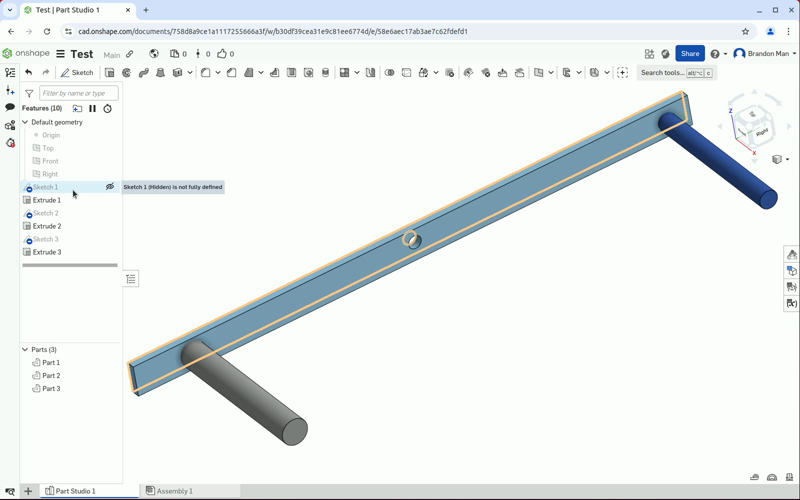
click(73, 189)